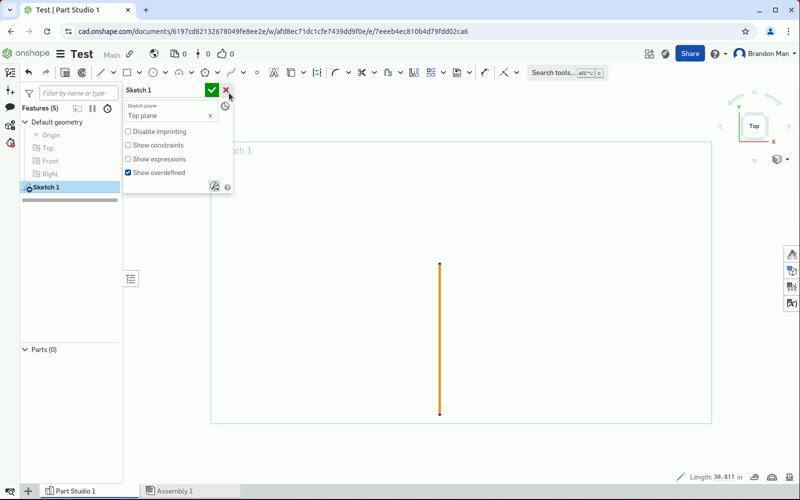
key(shift+h)
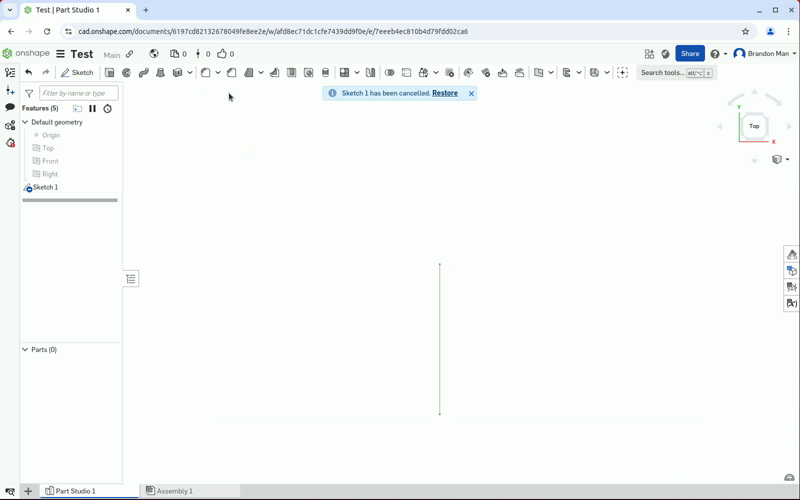
key(shift+s)
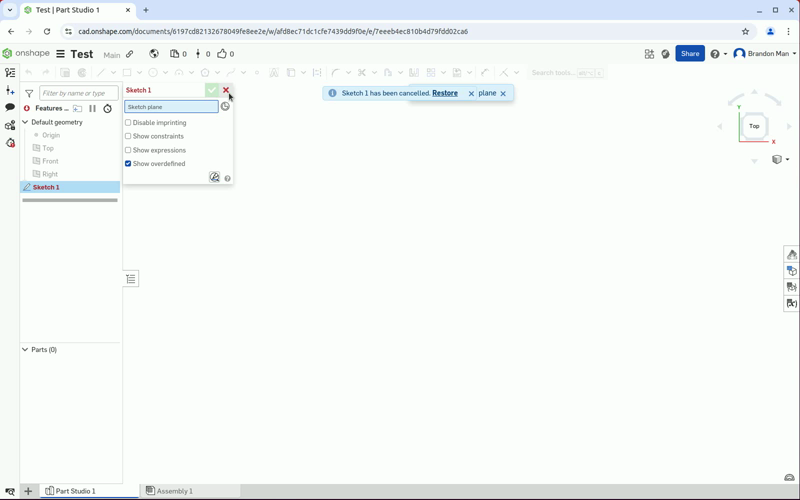
mouse_move(73, 150)
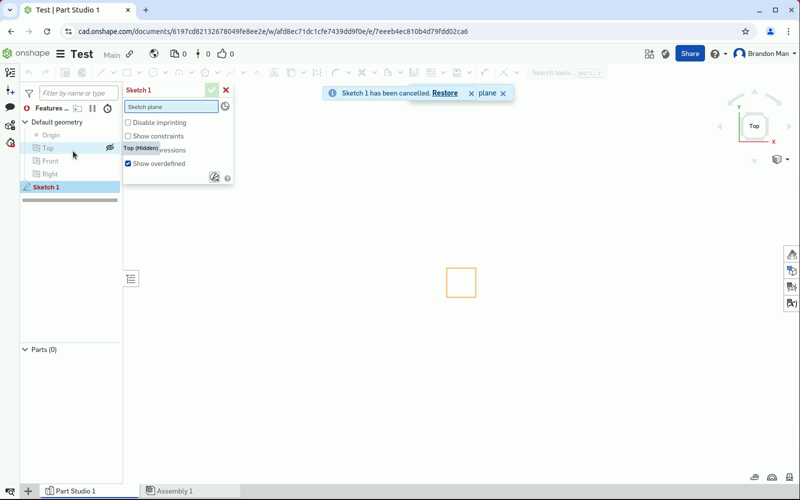
click(73, 150)
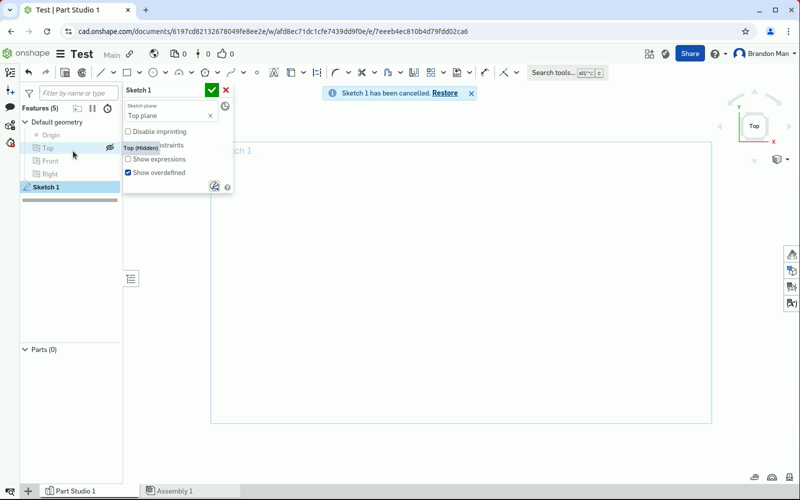
mouse_move(73, 352)
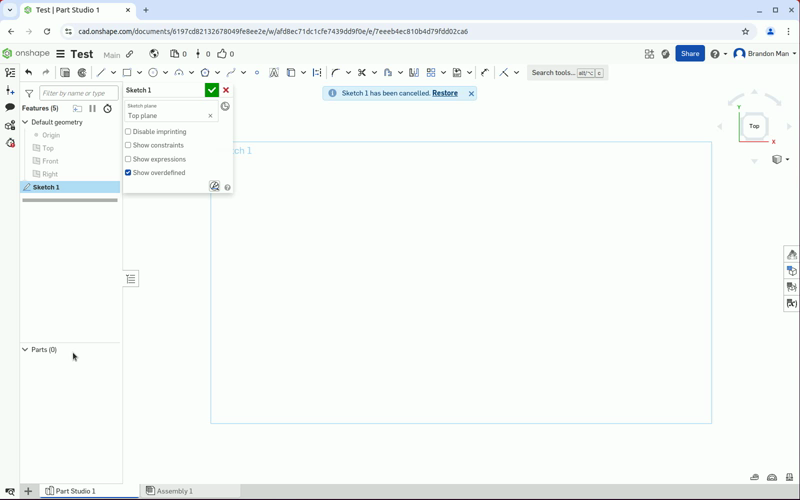
key(y)
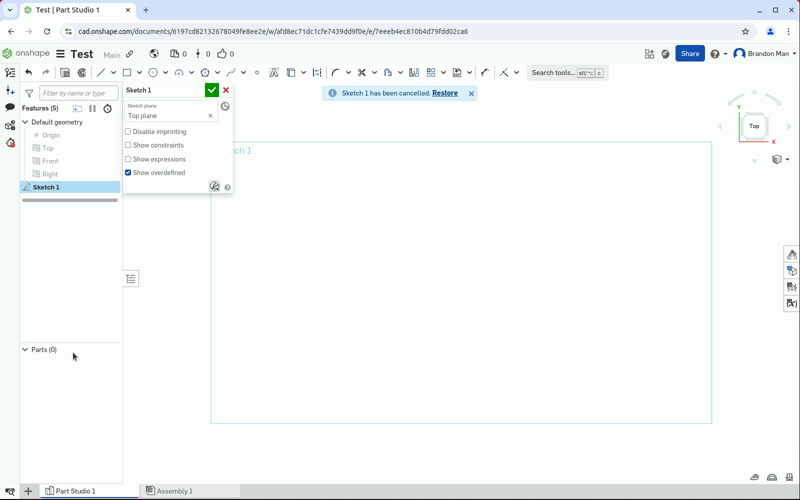
key(c)
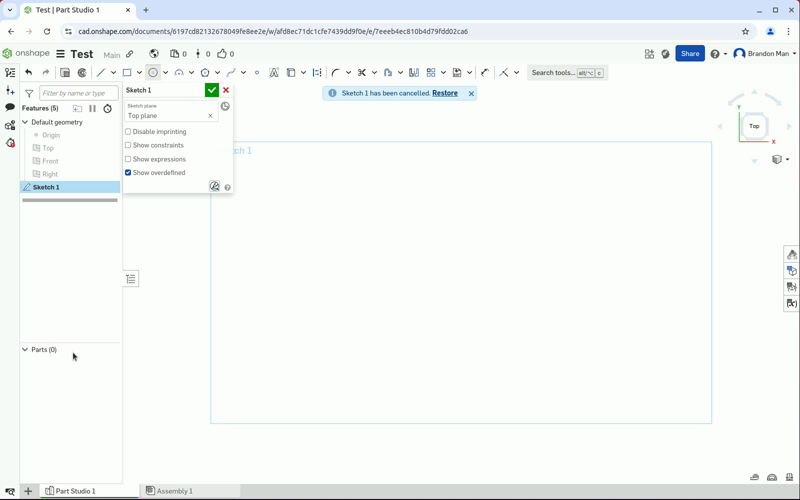
key_down(shift)
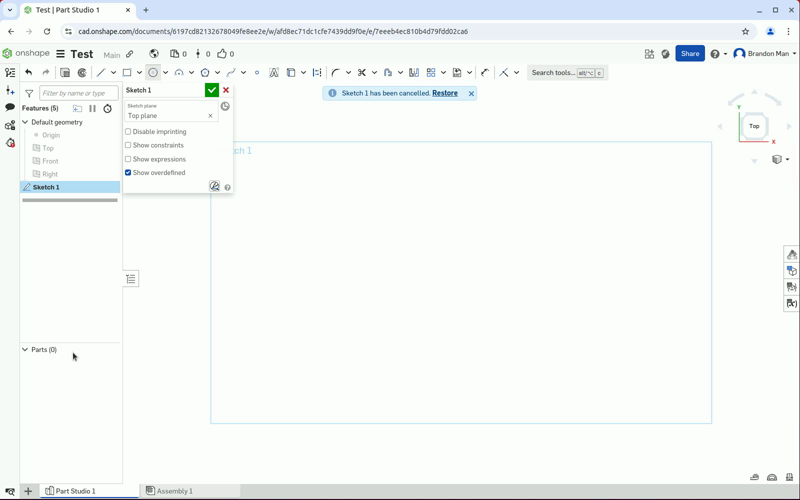
mouse_move(461, 282)
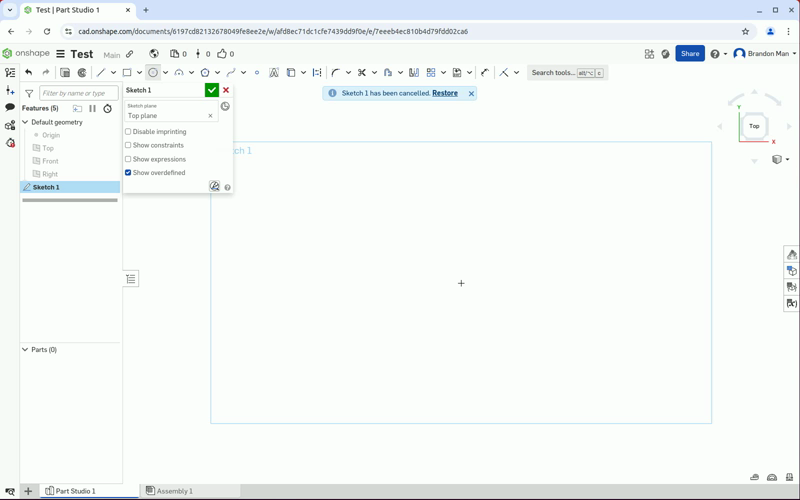
click(461, 282)
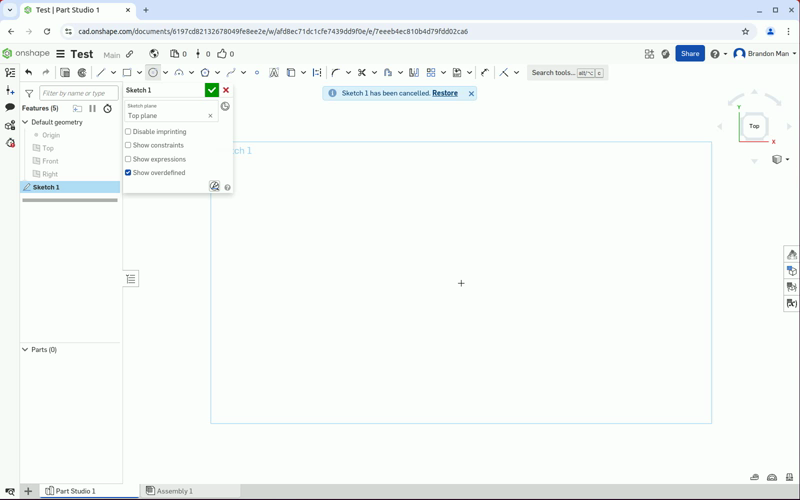
key_up(shift)
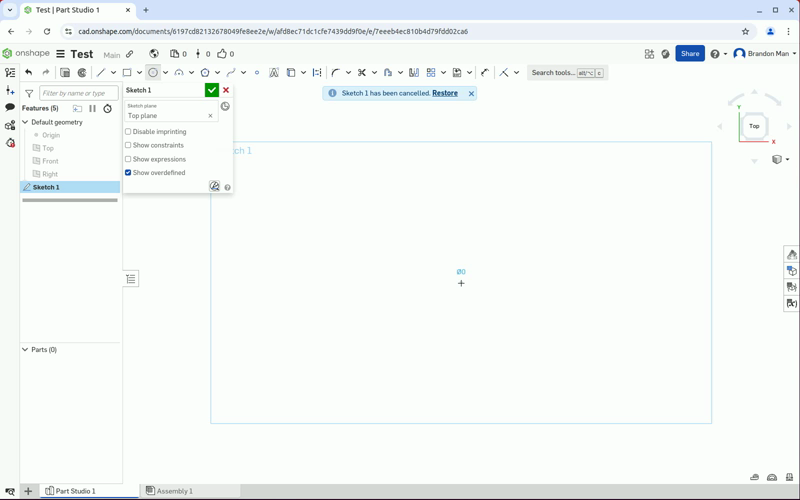
mouse_move(501, 282)
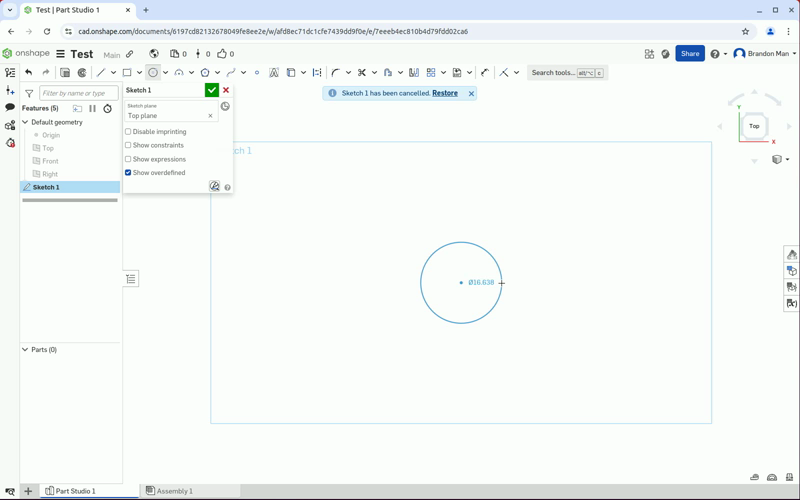
click(501, 282)
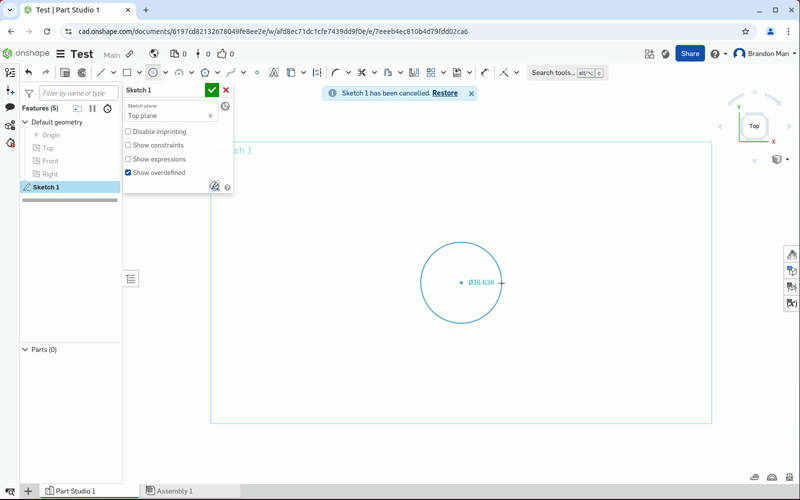
key(esc)
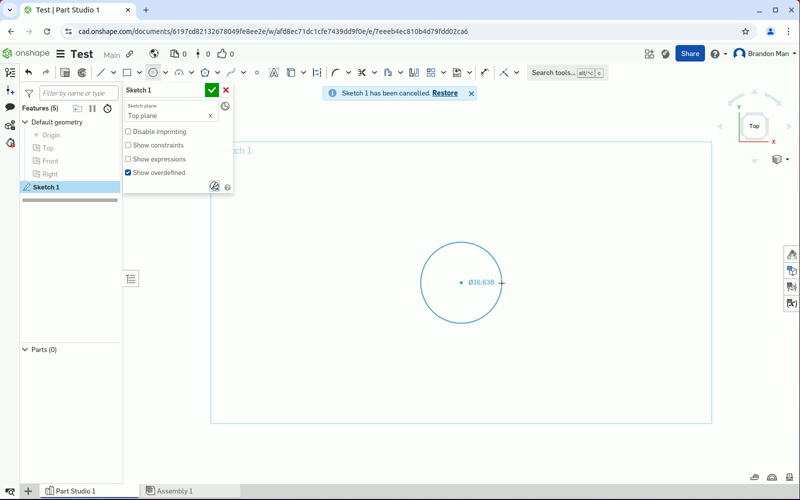
mouse_move(452, 307)
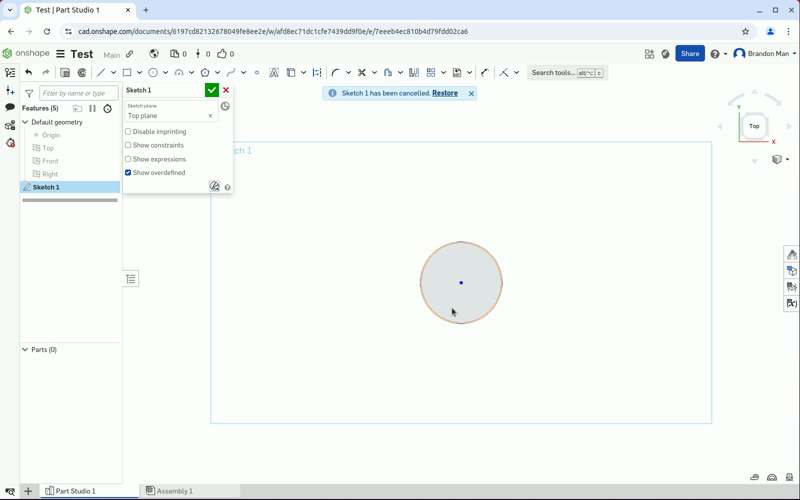
click(452, 307)
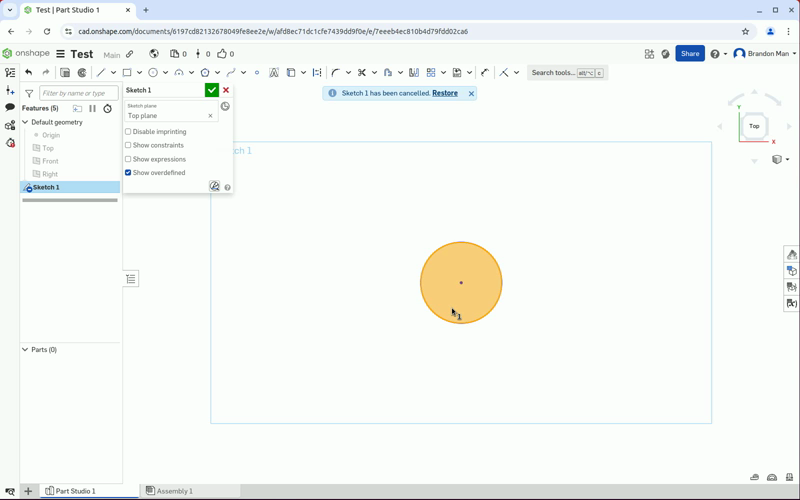
mouse_move(73, 352)
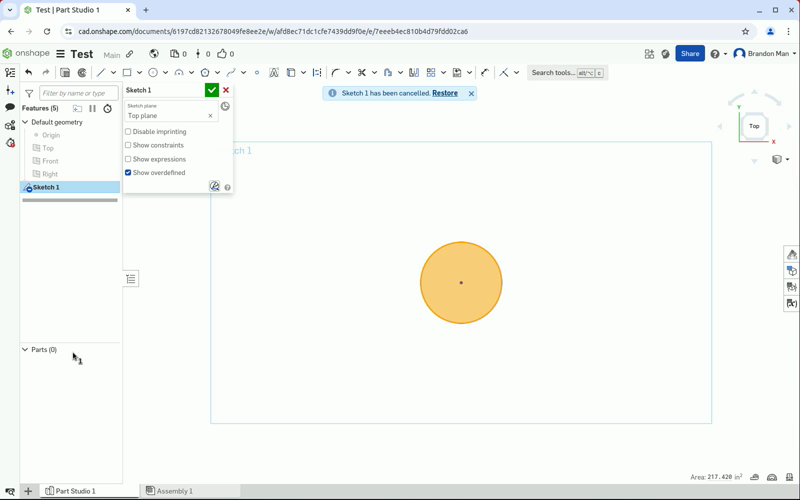
key(shift+y)
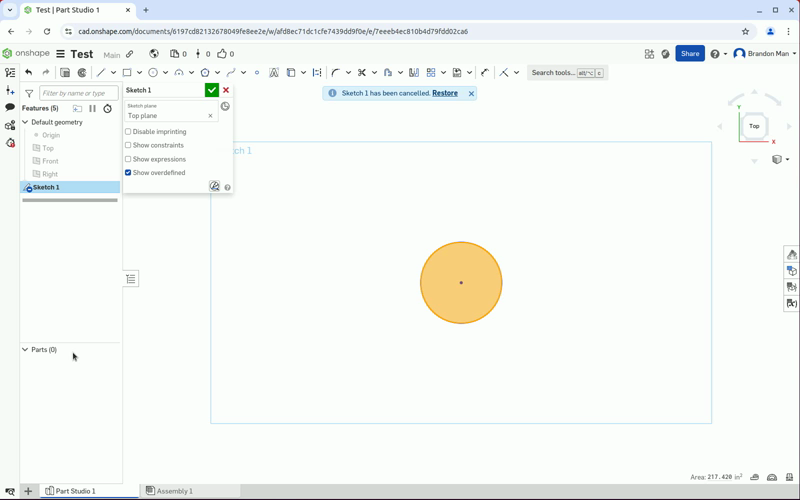
key(shift+e)
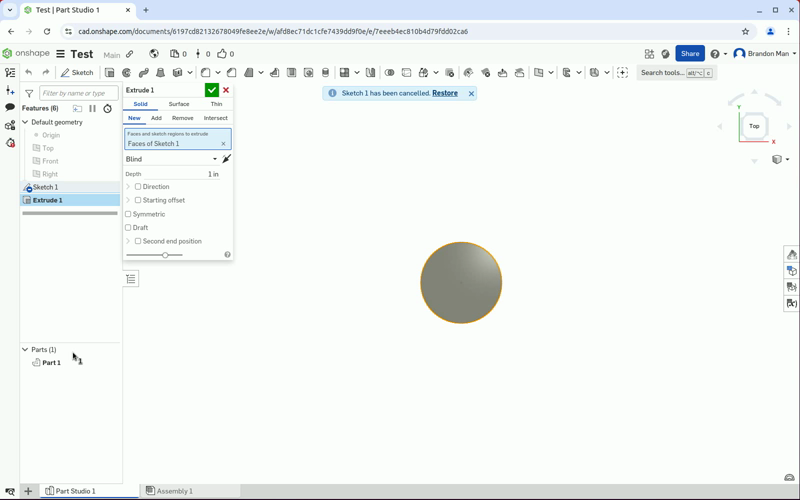
mouse_move(143, 106)
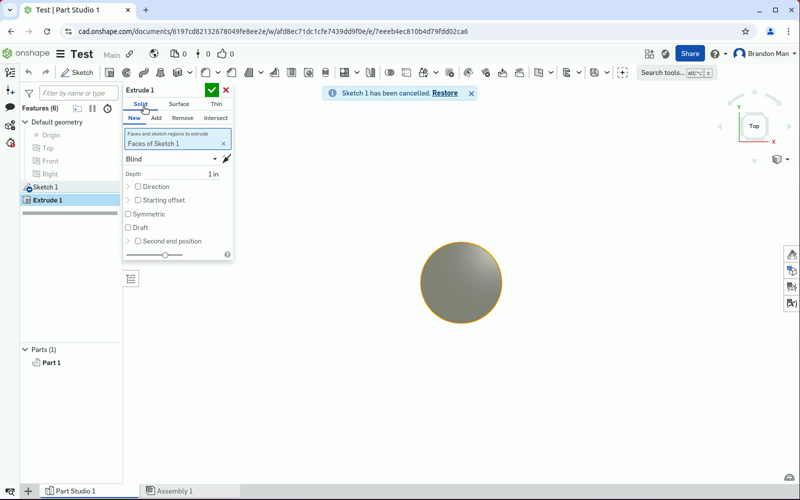
click(143, 106)
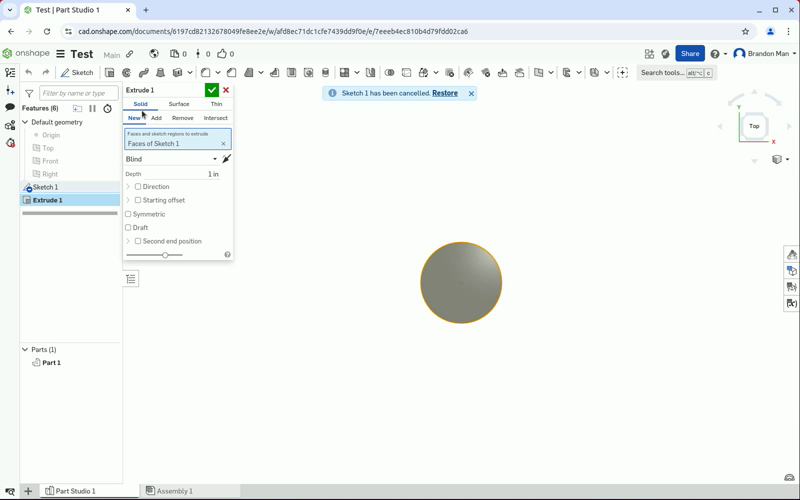
mouse_move(137, 120)
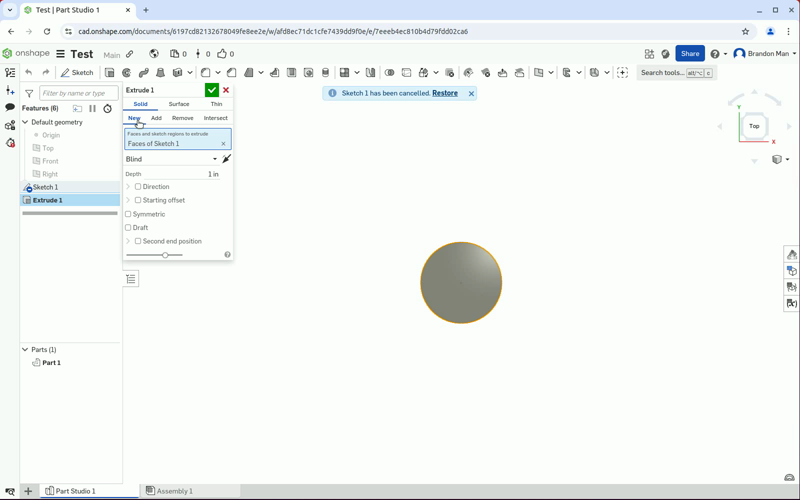
click(137, 120)
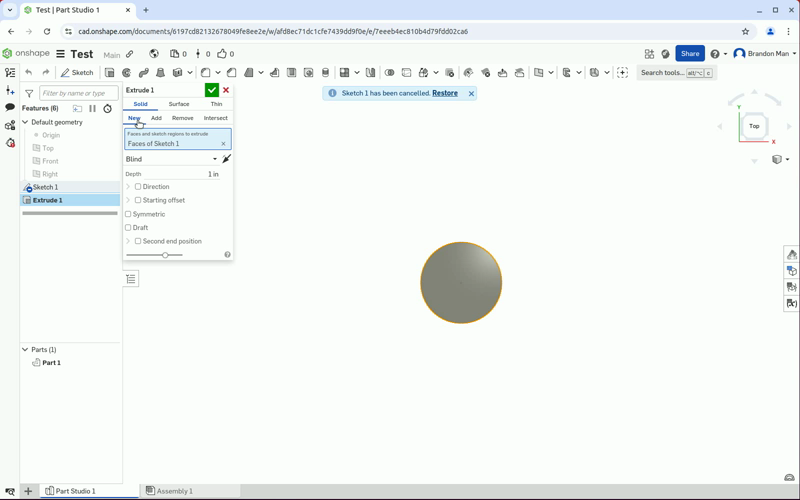
key(tab, 4)
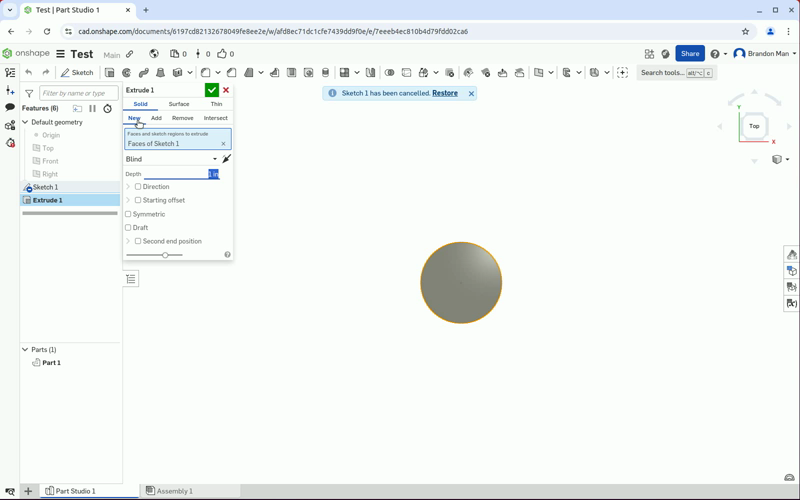
text(23.108)
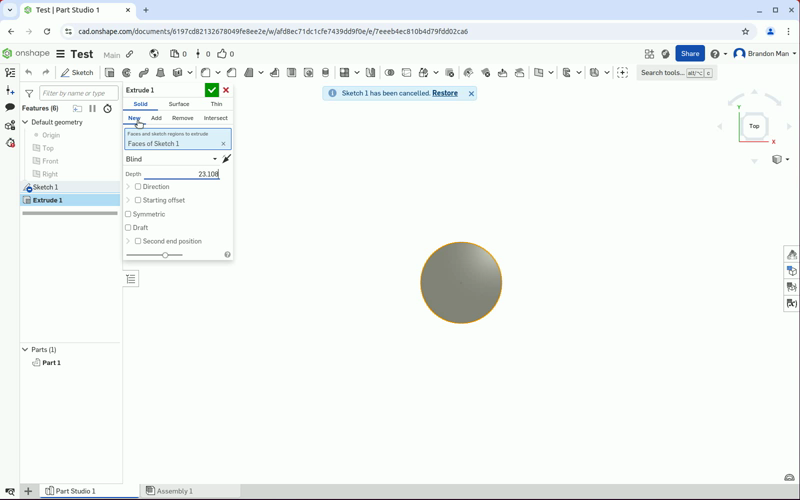
key(enter)
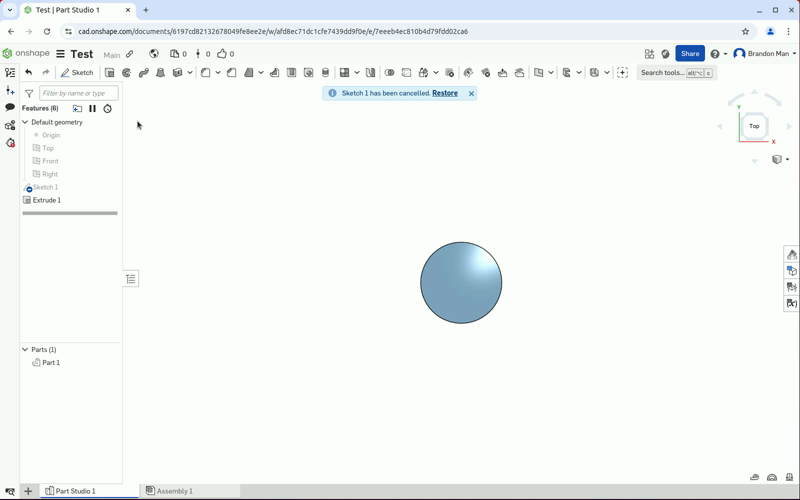
key(shift+h)
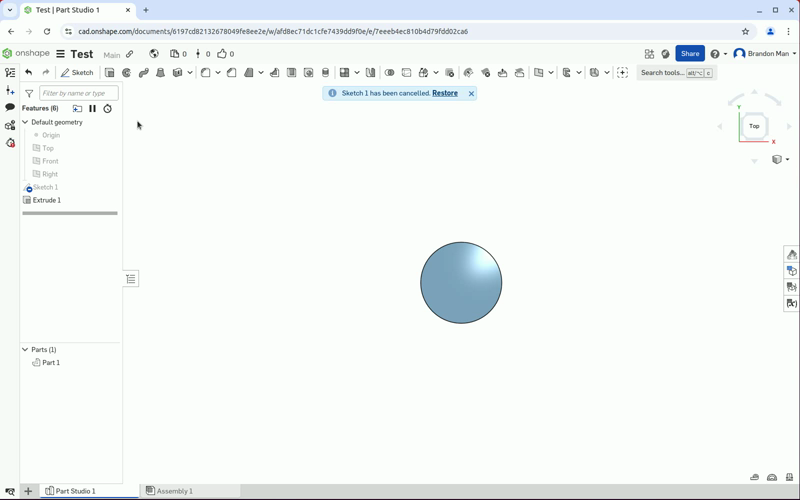
key(shift+h)
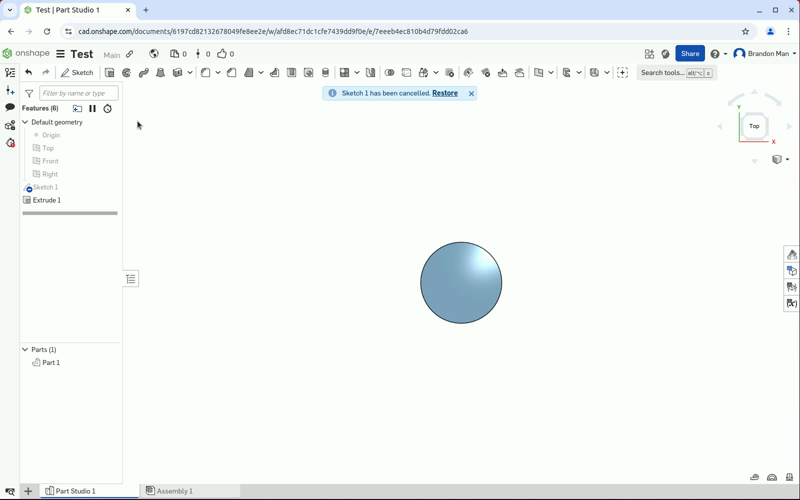
mouse_move(73, 189)
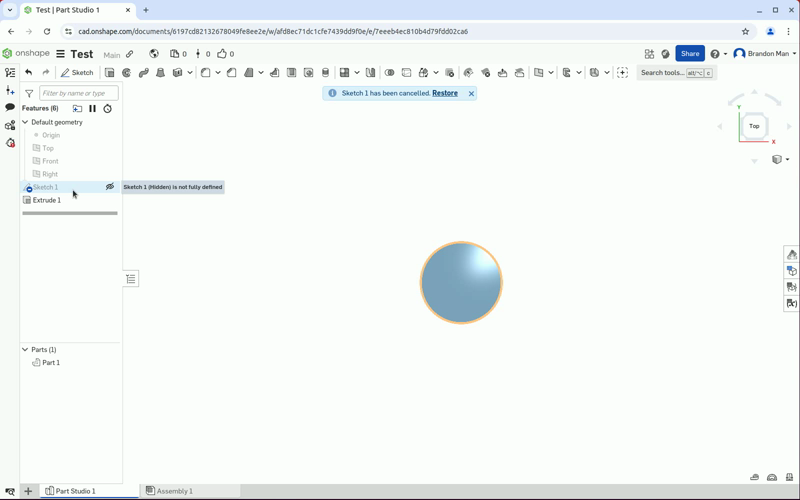
click(73, 189)
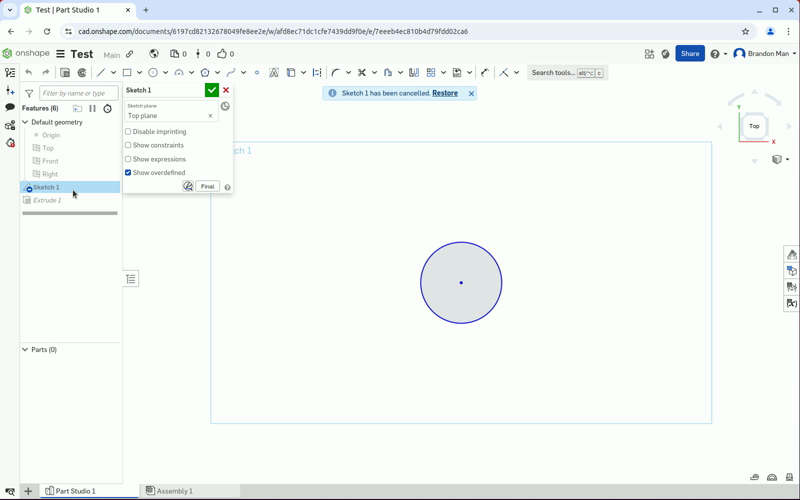
mouse_move(229, 92)
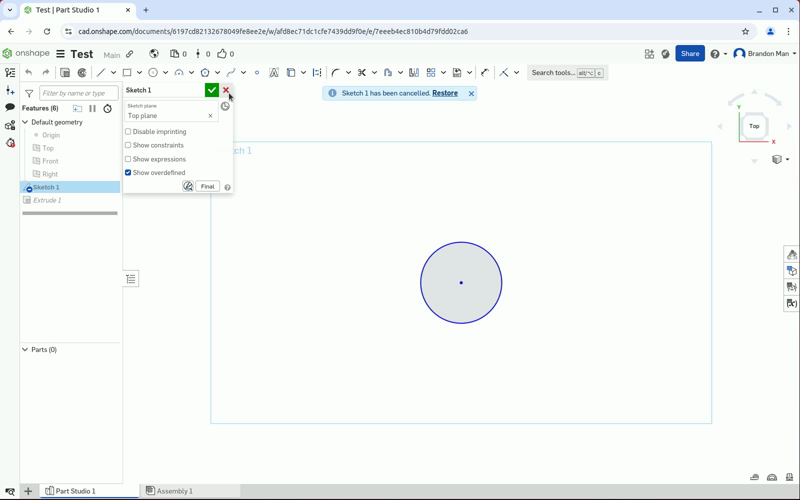
click(229, 92)
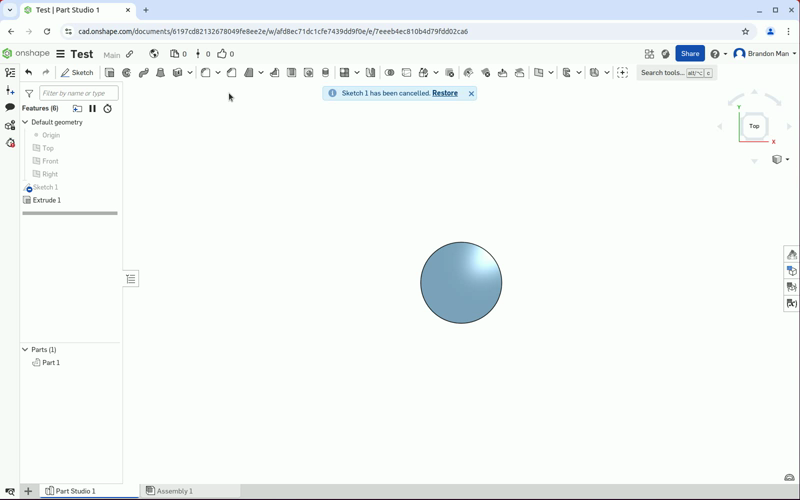
mouse_move(541, 75)
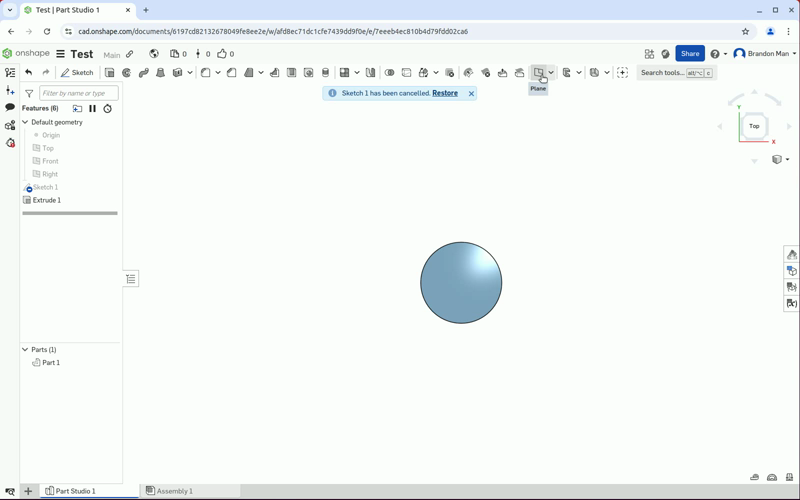
click(541, 75)
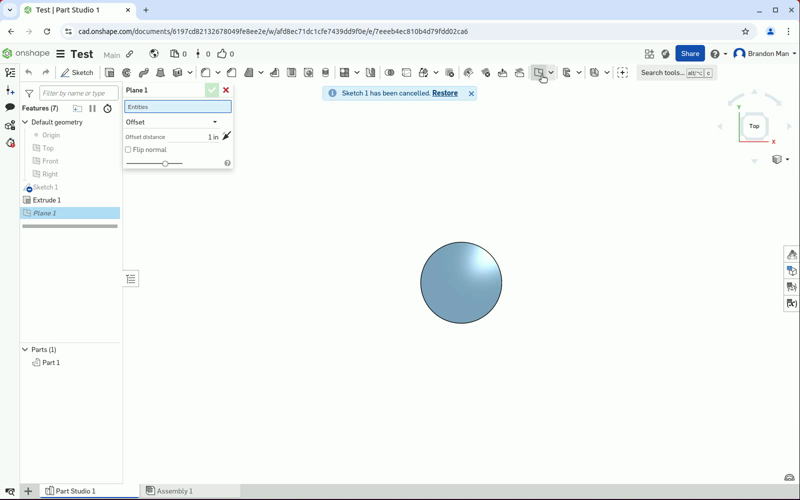
mouse_move(73, 150)
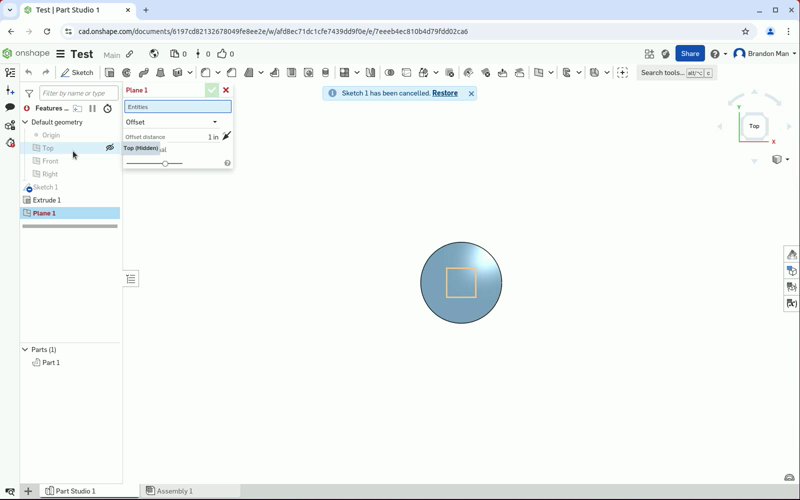
click(73, 150)
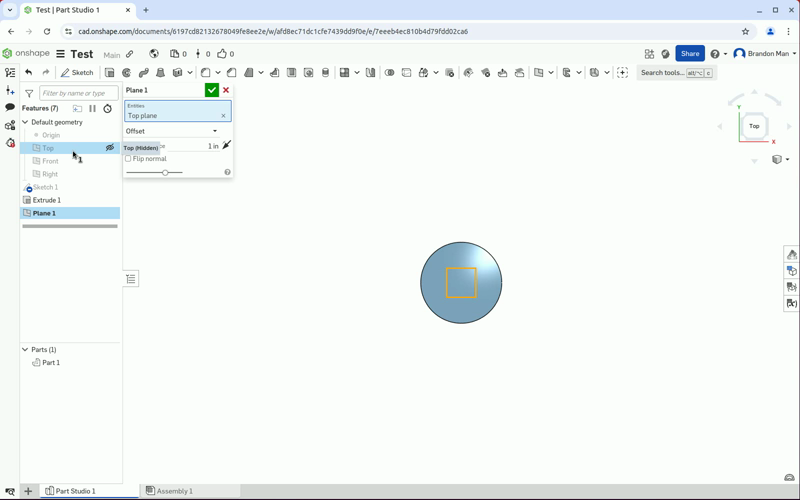
key(tab, 2)
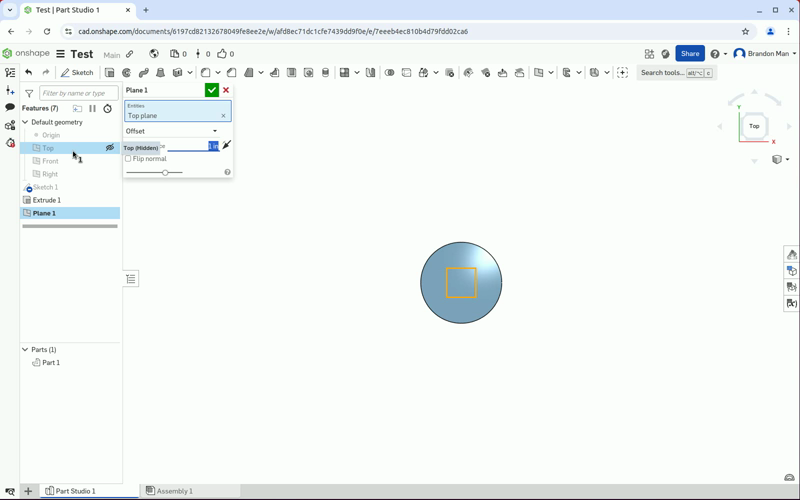
text(23.108)
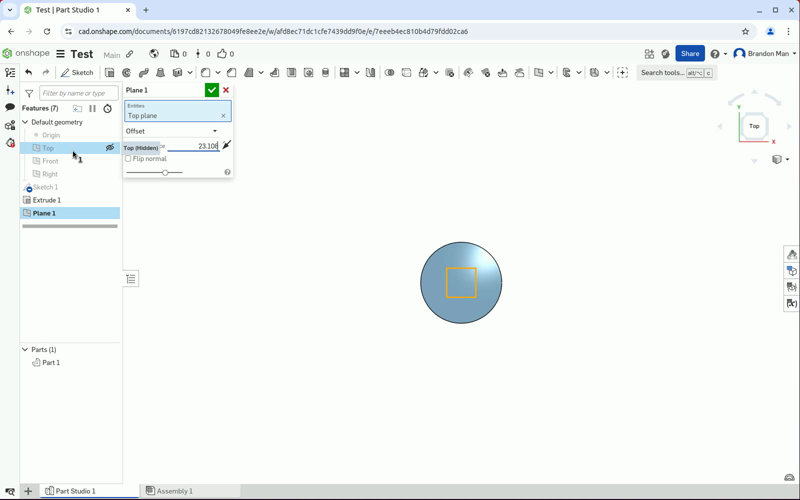
key(enter, 2)
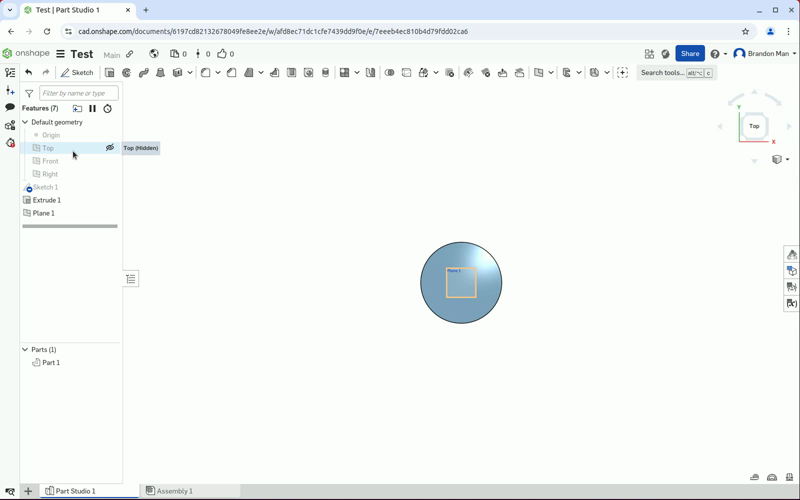
key(shift+s)
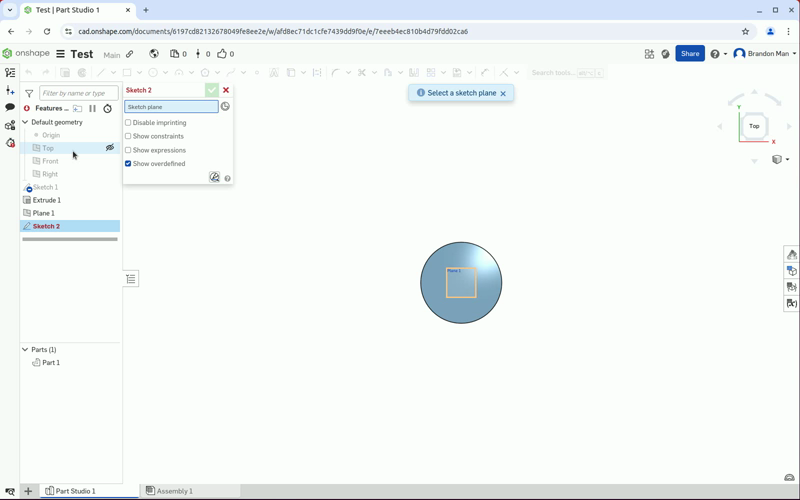
mouse_move(73, 215)
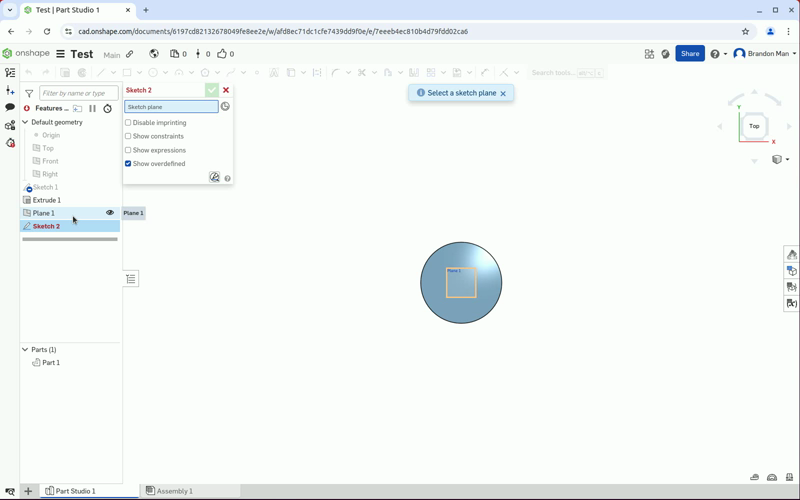
click(73, 215)
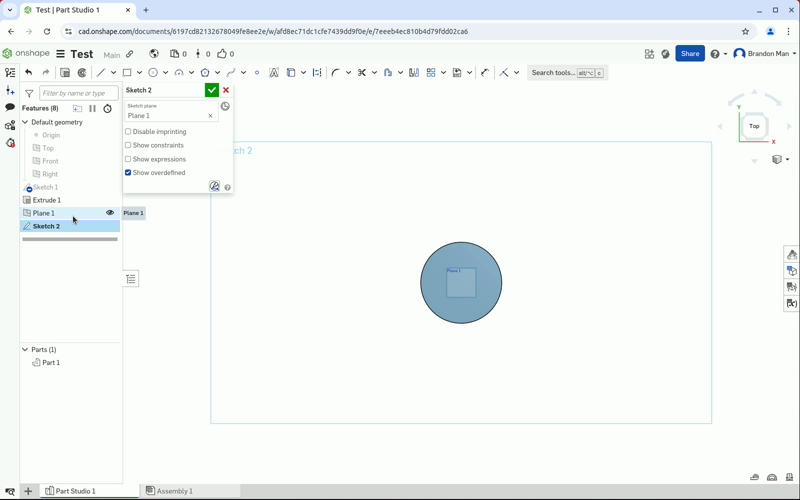
mouse_move(73, 352)
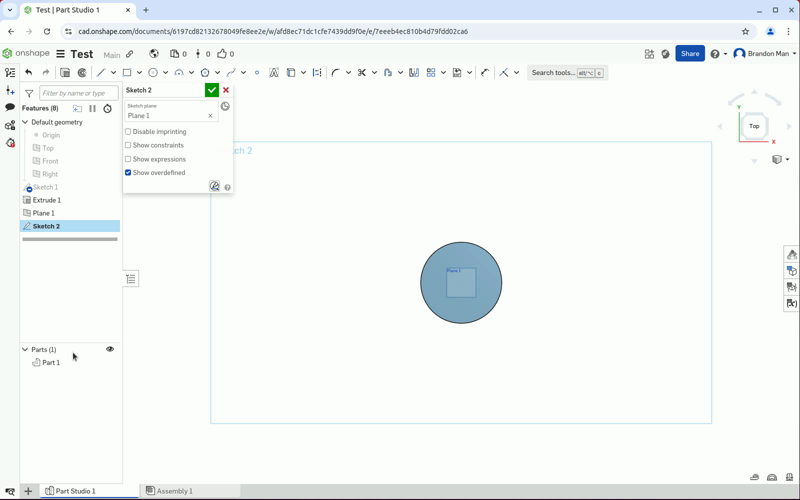
key(y)
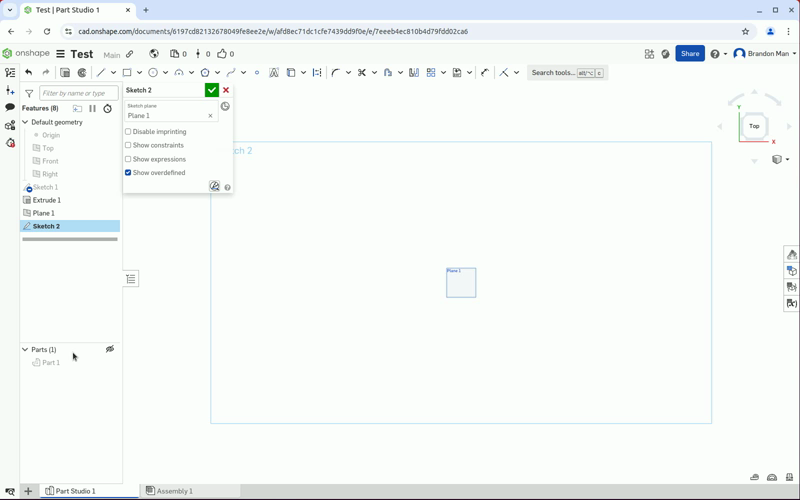
key(c)
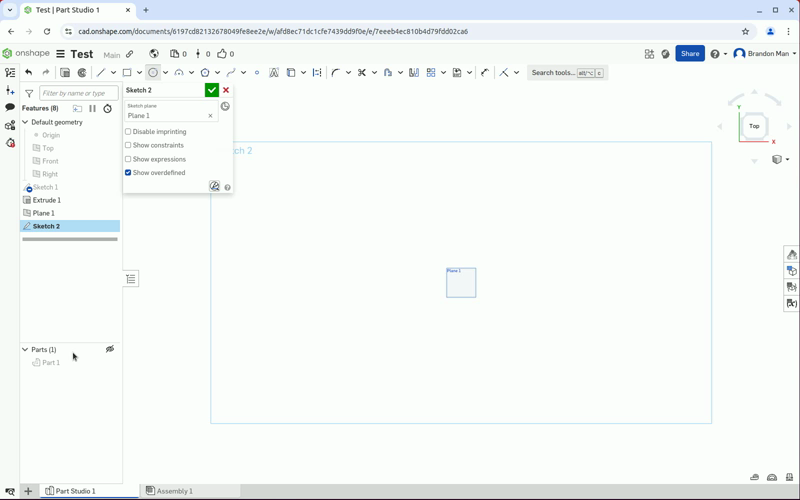
key_down(shift)
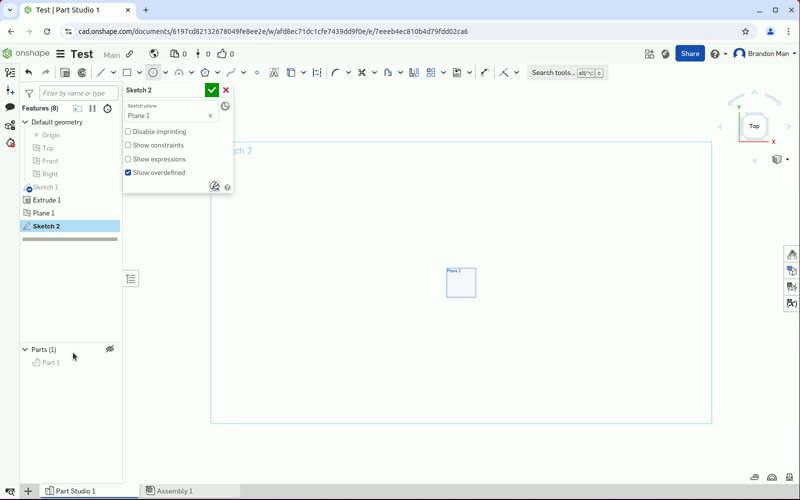
mouse_move(461, 282)
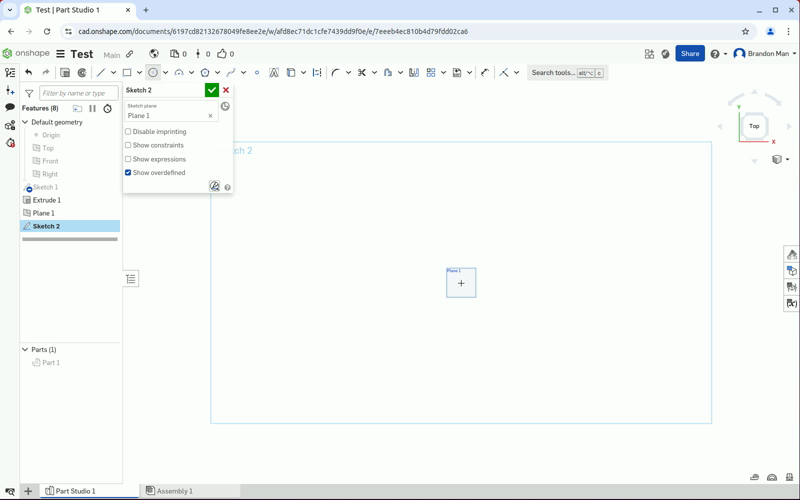
click(461, 282)
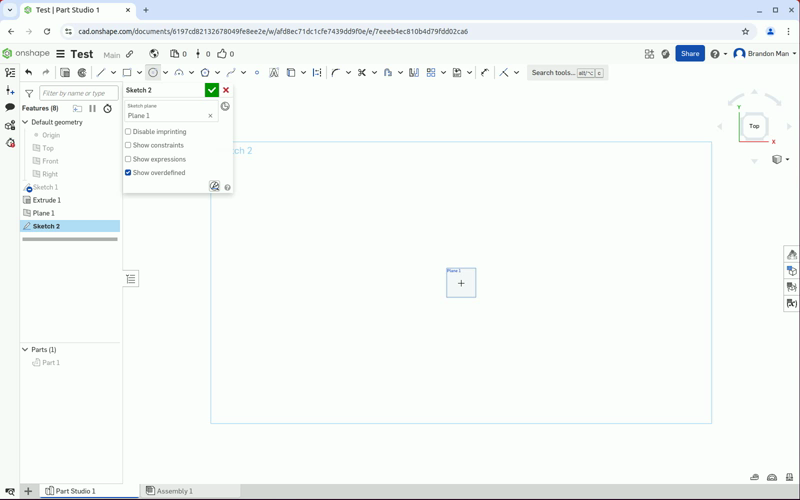
key_up(shift)
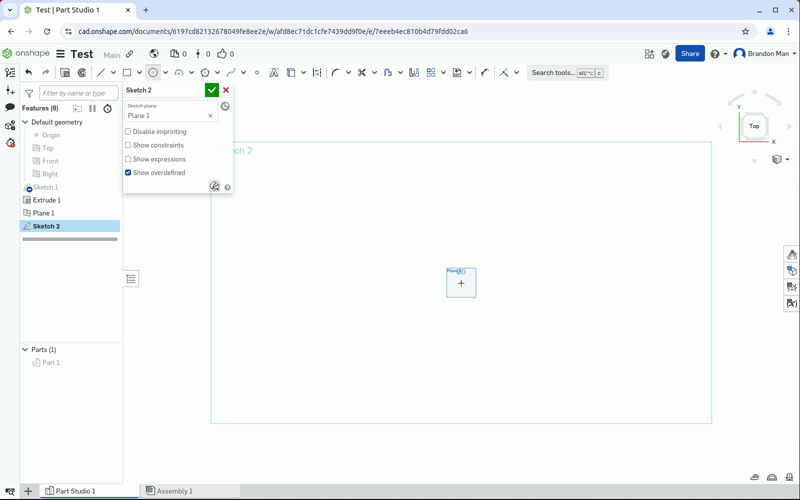
mouse_move(501, 282)
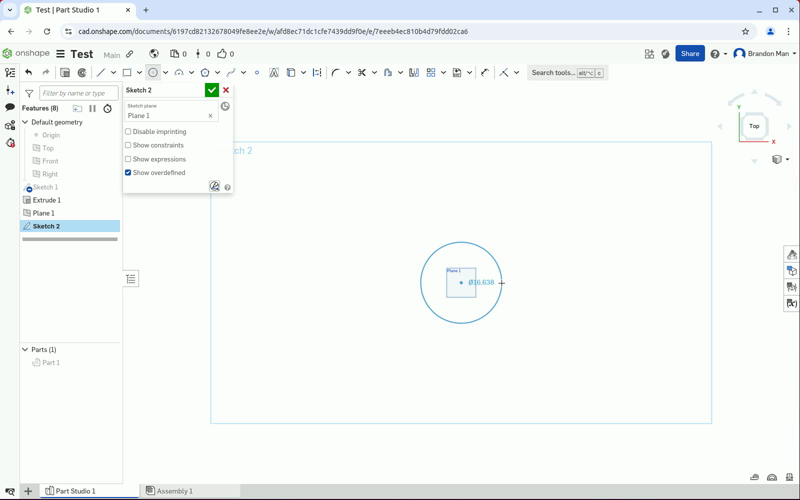
click(501, 282)
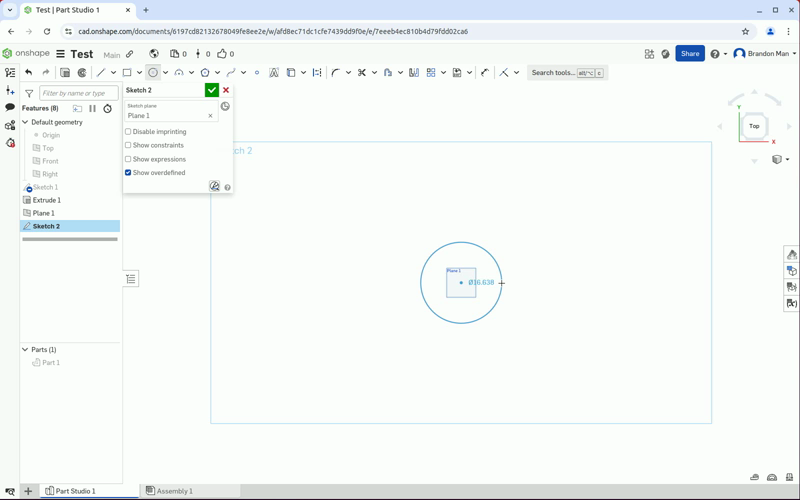
key(esc)
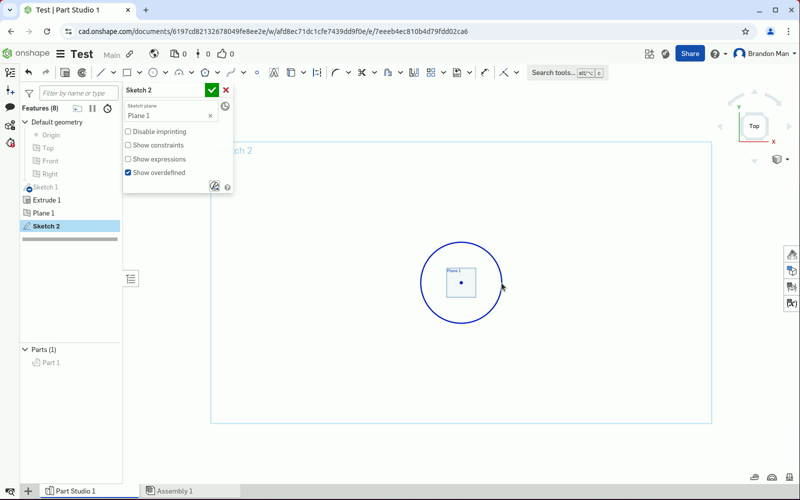
key(c)
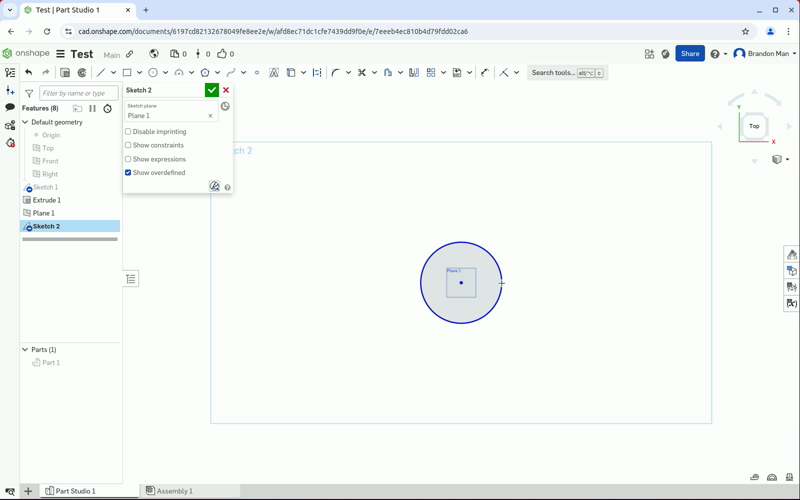
key_down(shift)
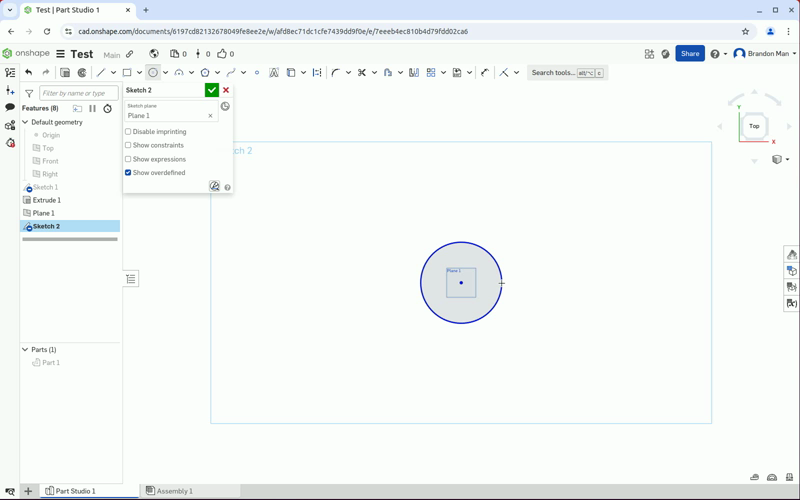
mouse_move(461, 282)
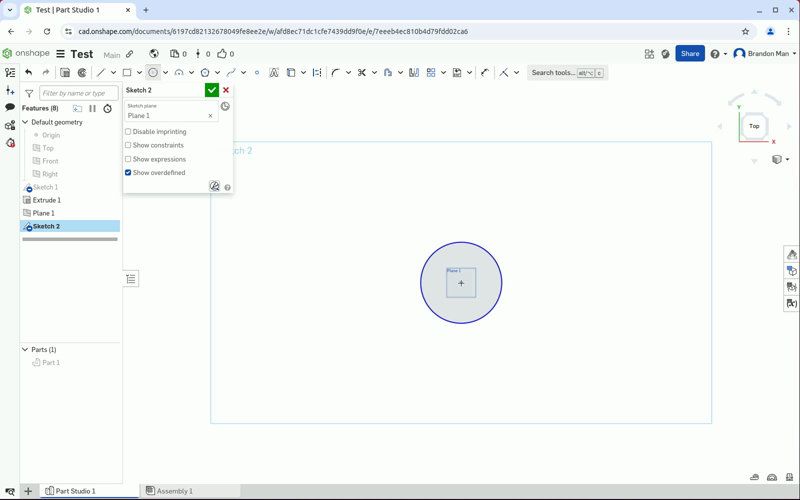
click(461, 282)
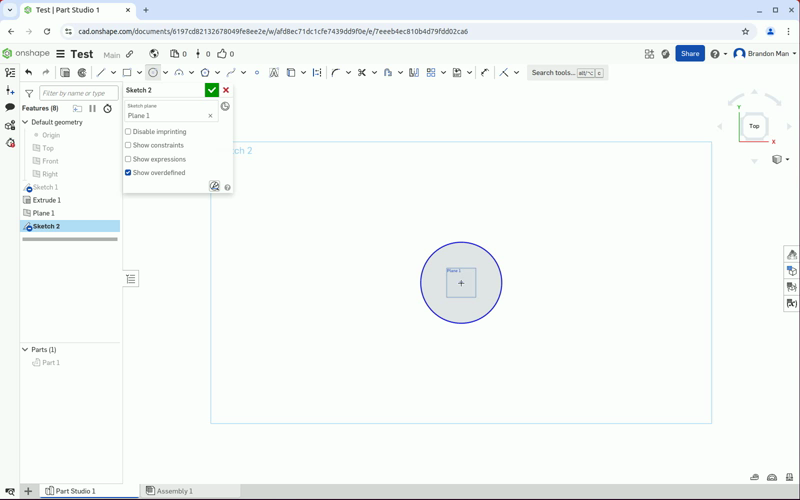
key_up(shift)
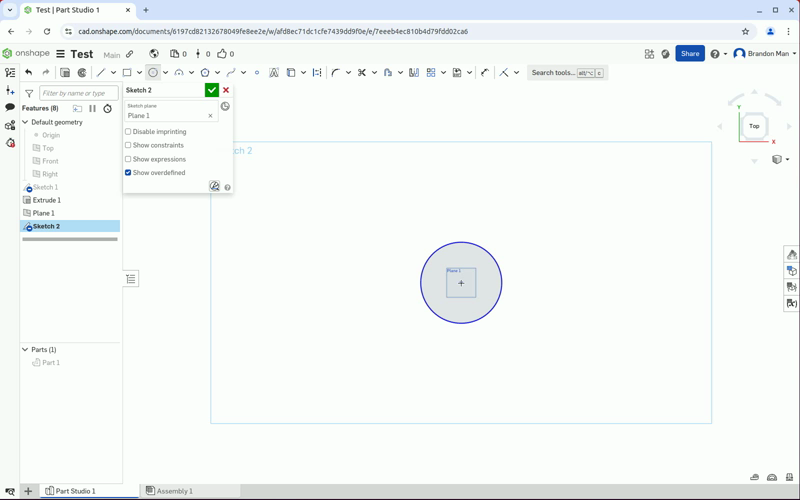
mouse_move(487, 282)
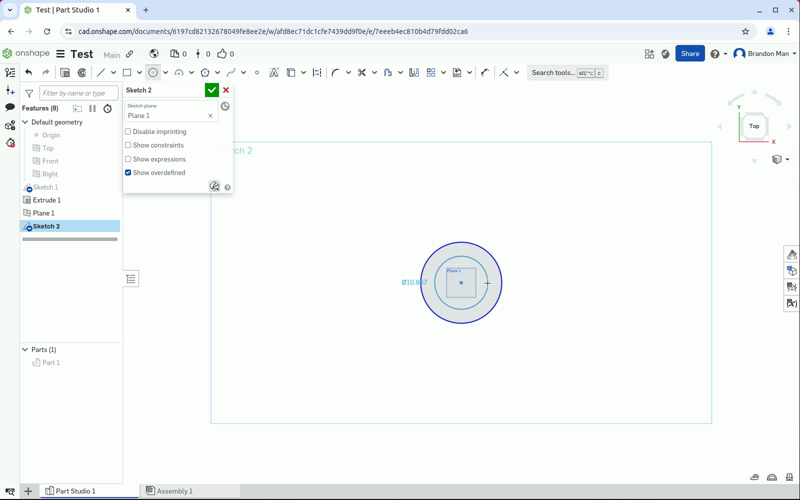
click(487, 282)
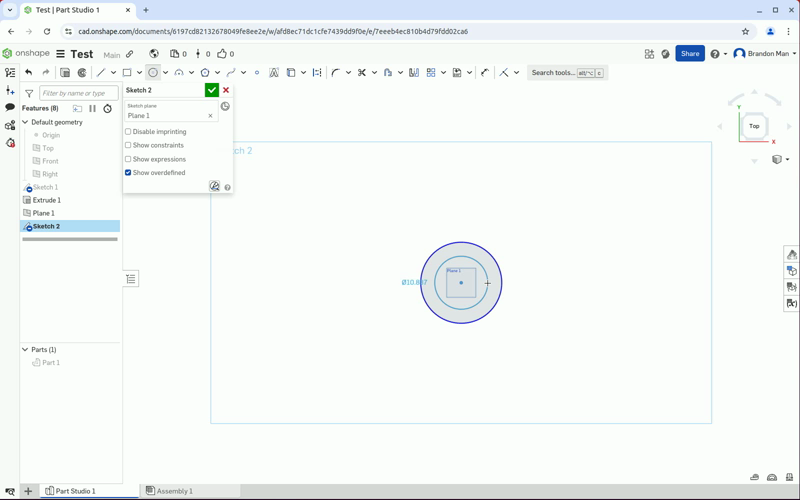
key(esc)
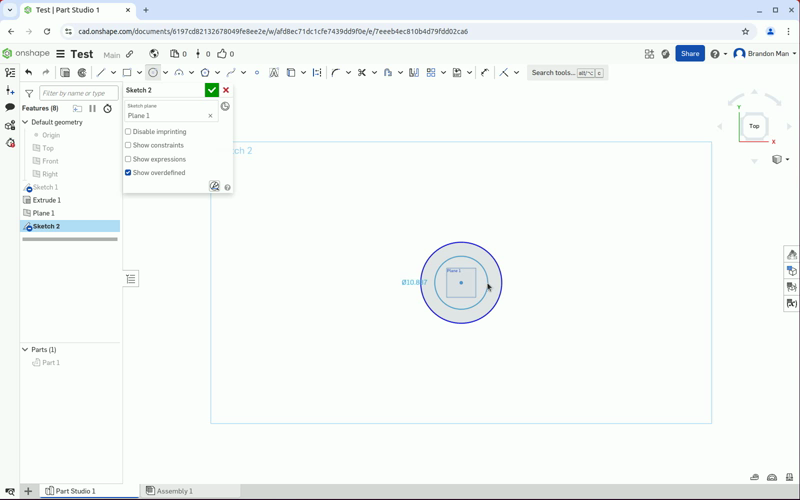
mouse_move(466, 312)
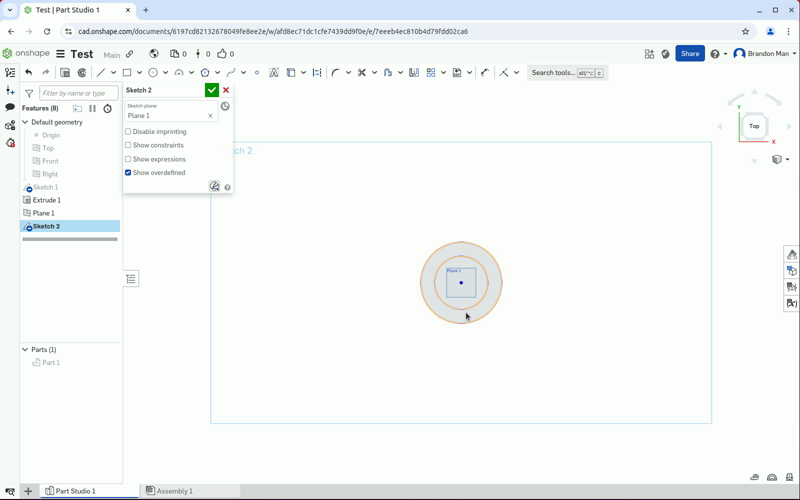
click(466, 312)
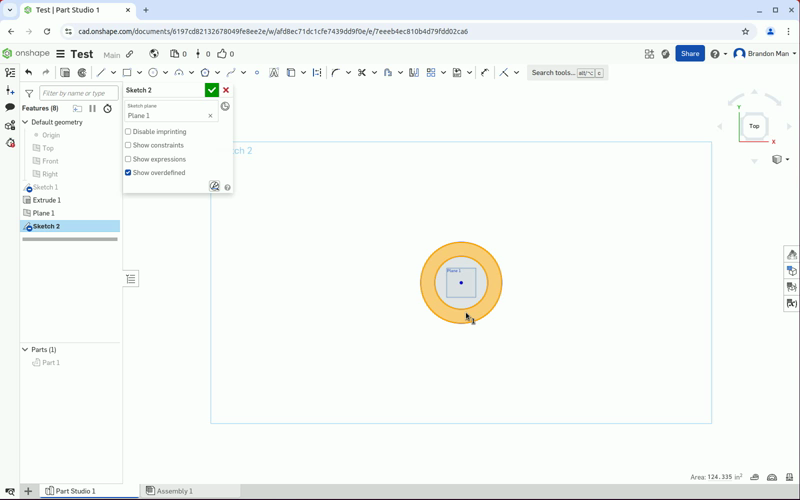
mouse_move(73, 352)
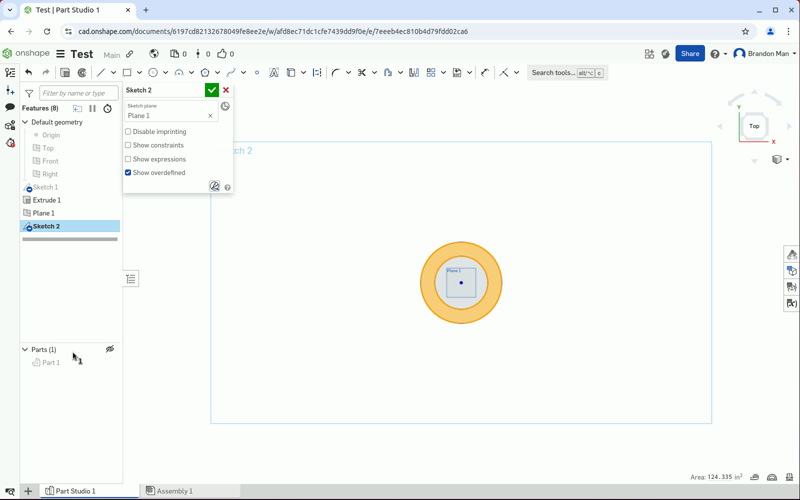
key(shift+y)
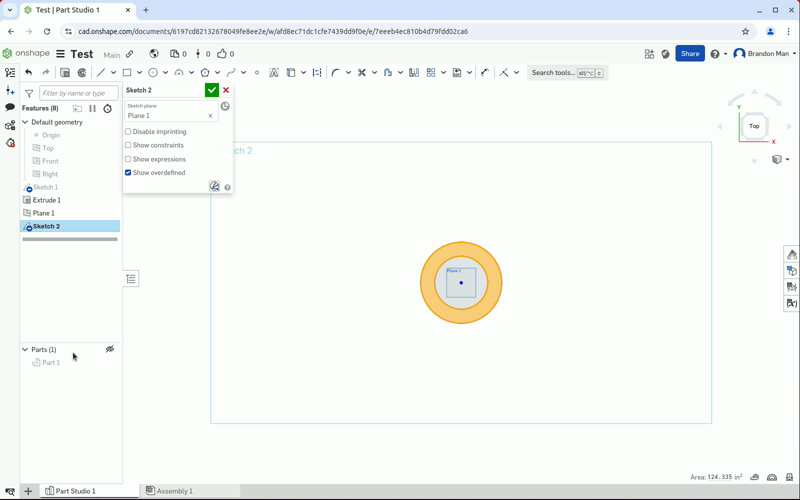
key(shift+e)
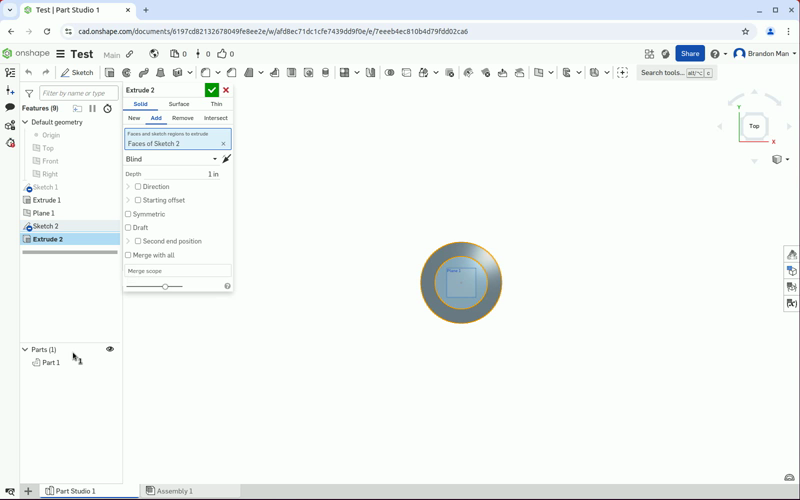
mouse_move(143, 106)
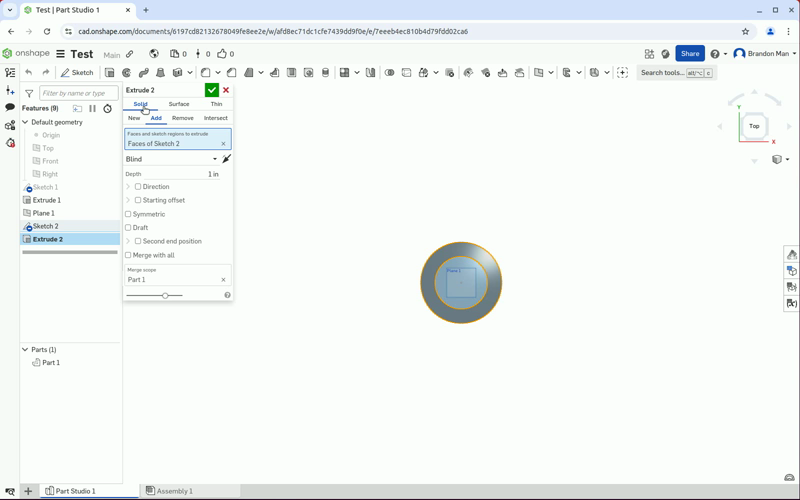
click(143, 106)
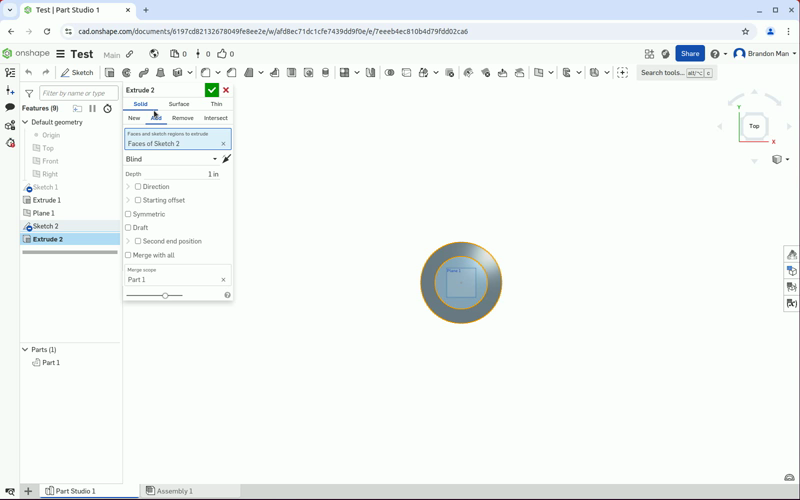
mouse_move(186, 120)
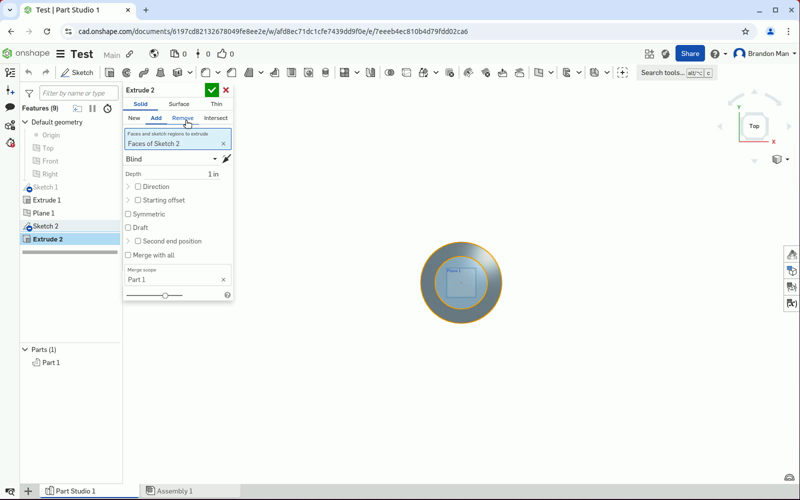
click(186, 120)
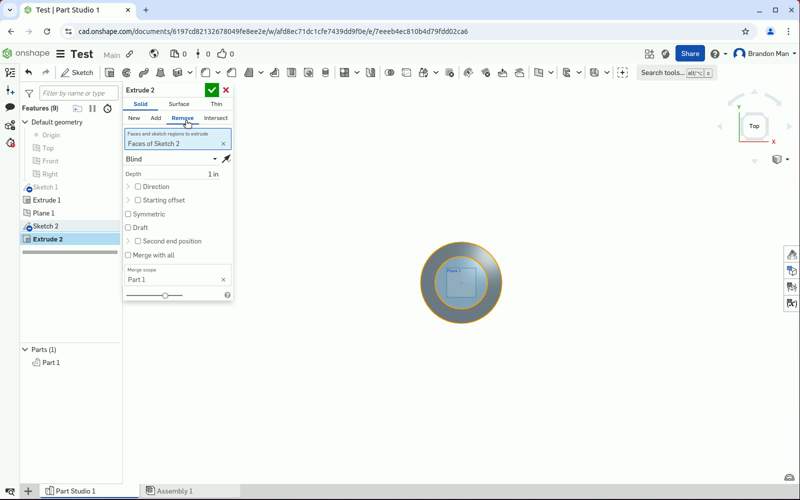
key(tab, 4)
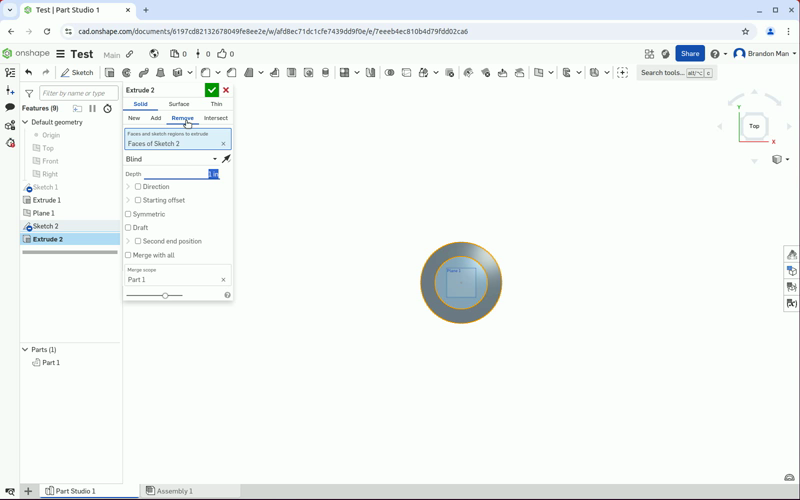
text(20.46)
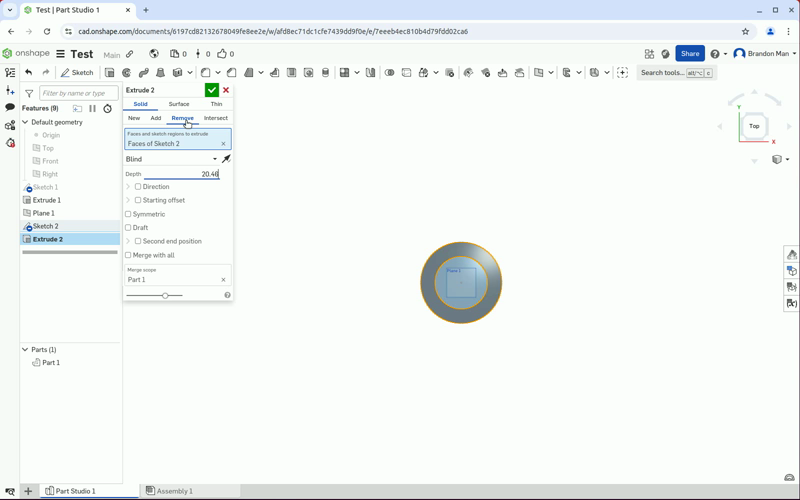
key(tab, 6)
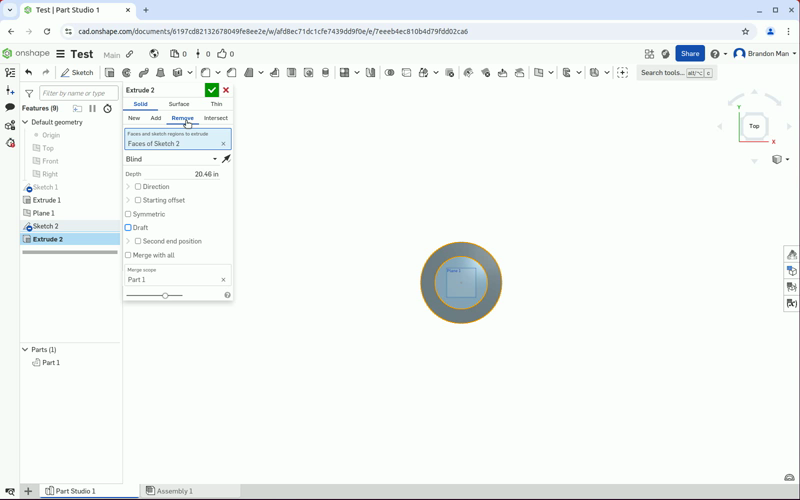
key(space)
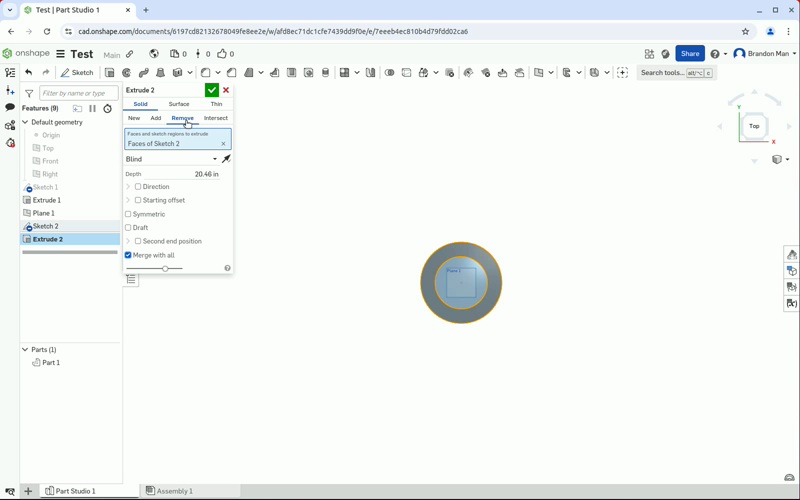
key(enter)
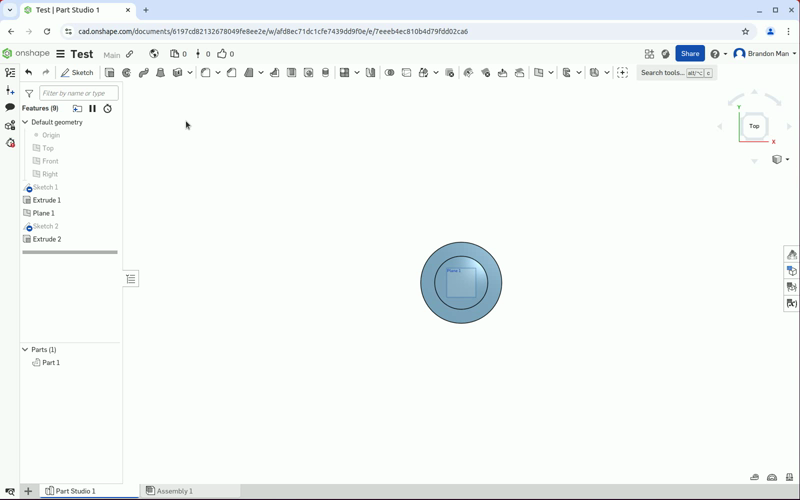
key(shift+h)
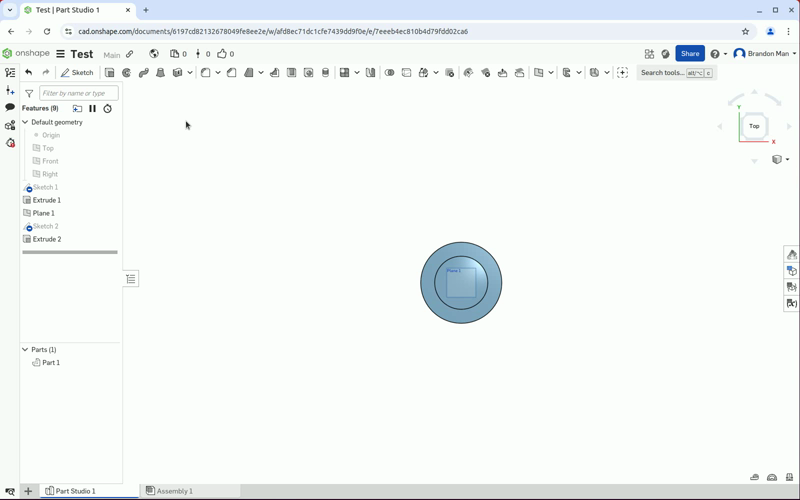
key(shift+h)
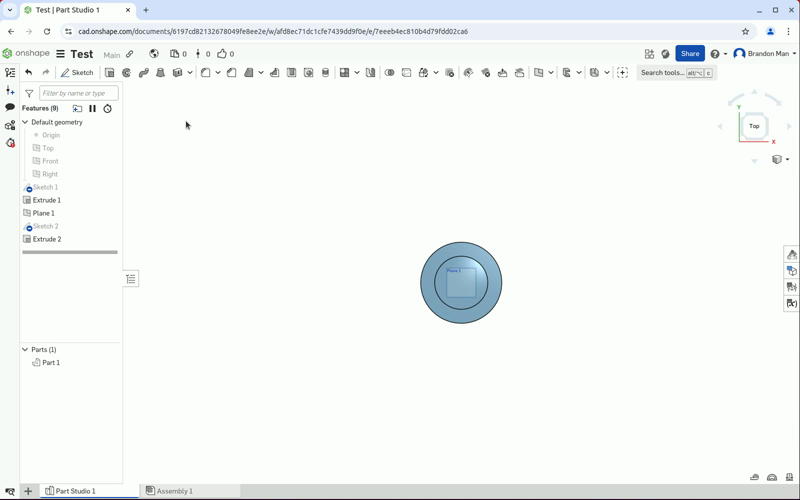
mouse_move(73, 189)
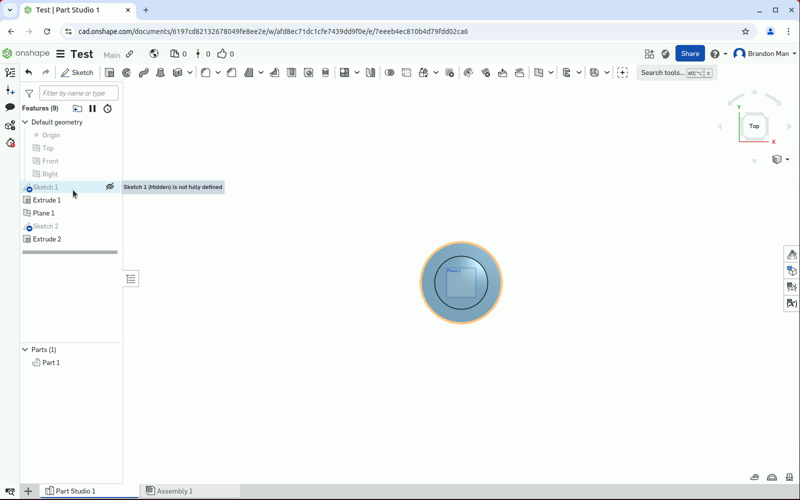
click(73, 189)
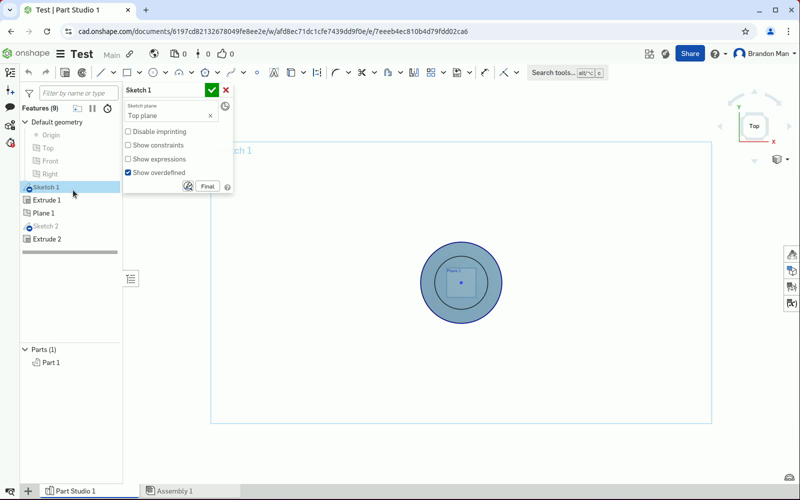
mouse_move(229, 92)
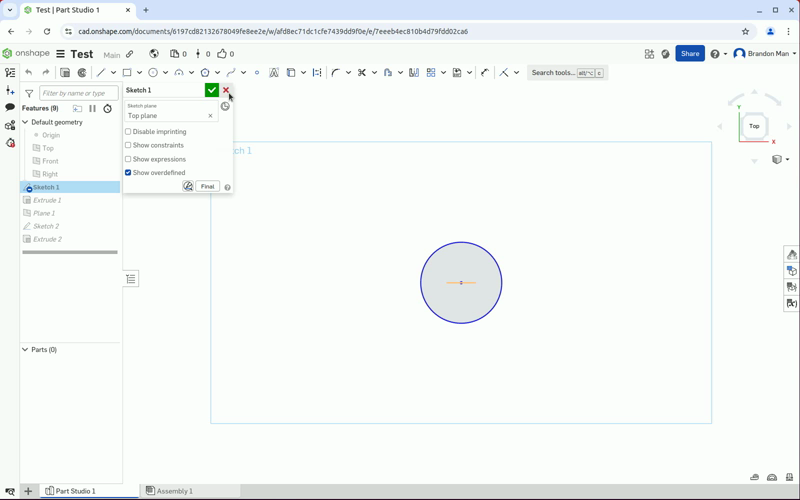
click(229, 92)
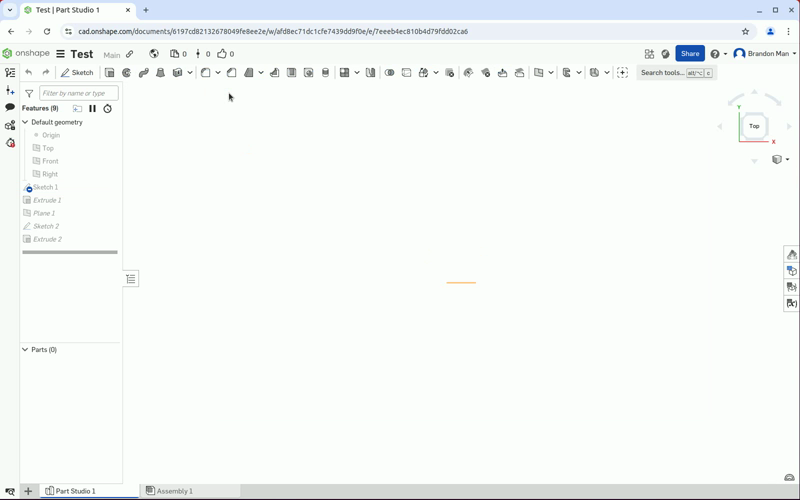
key(shift+s)
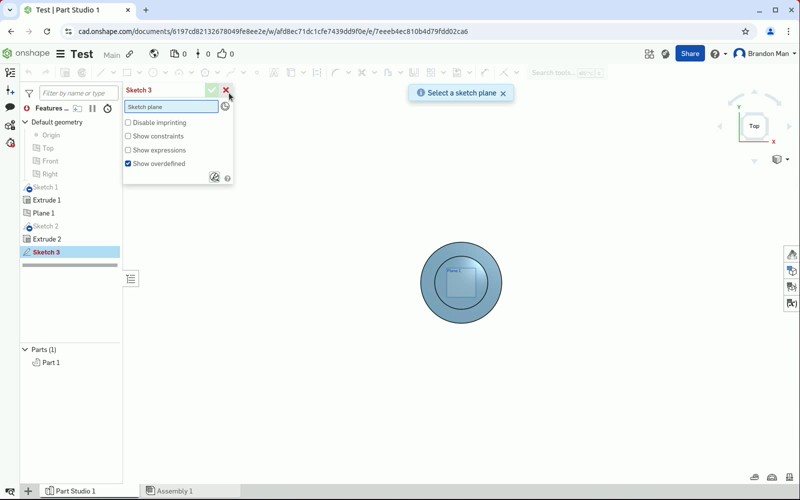
mouse_move(73, 215)
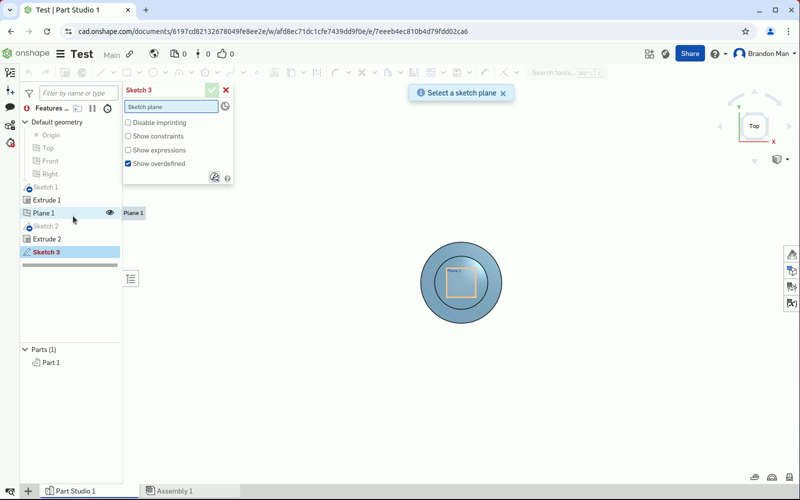
click(73, 215)
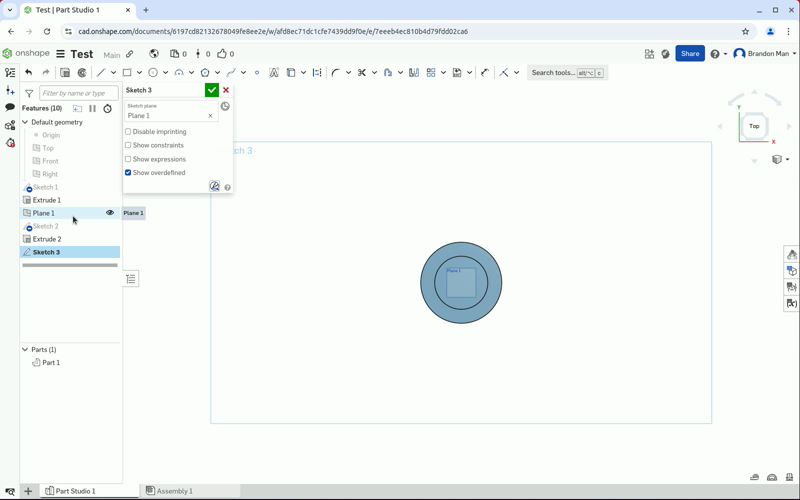
mouse_move(73, 352)
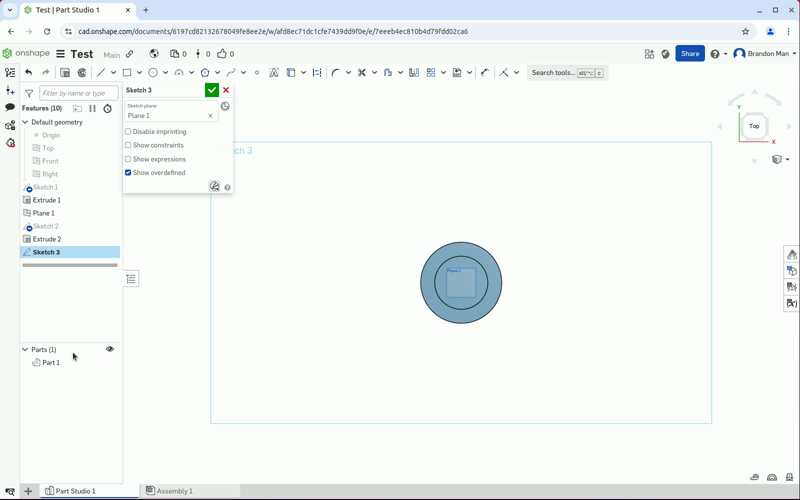
key(y)
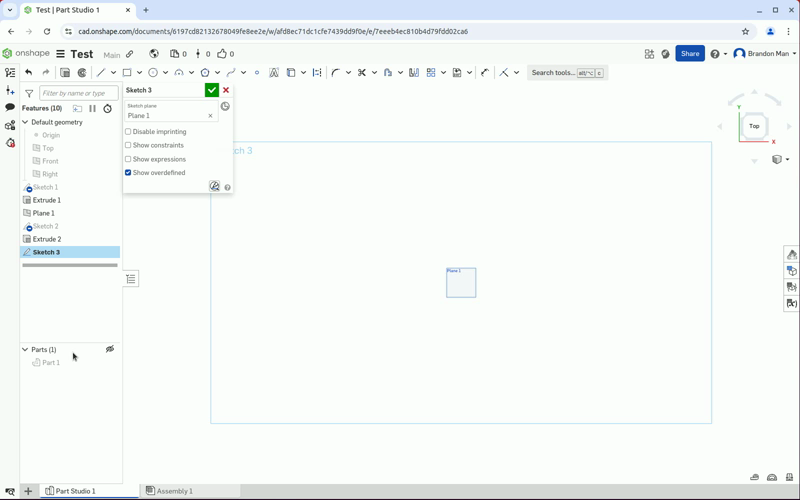
key(c)
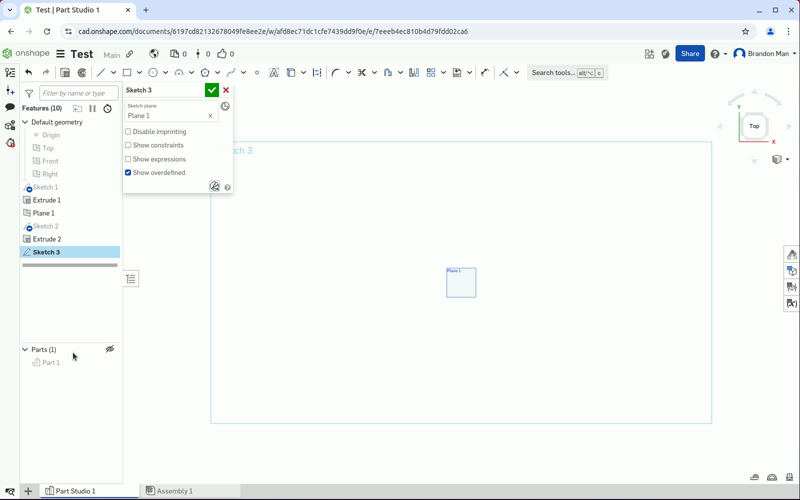
key_down(shift)
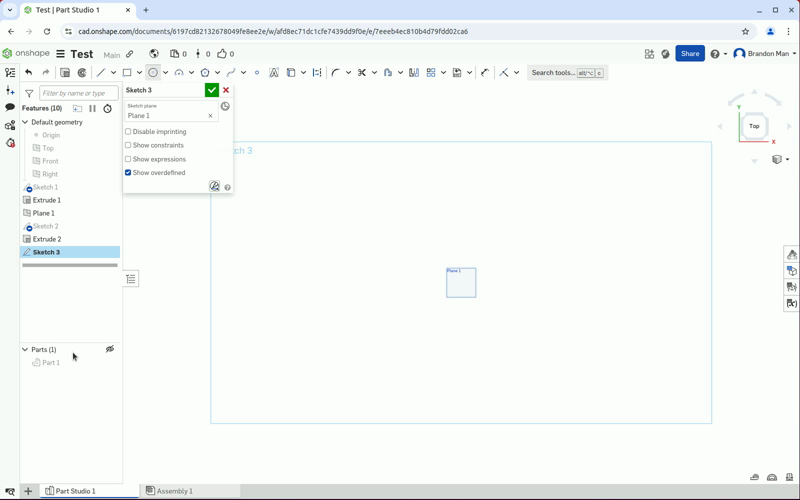
mouse_move(460, 282)
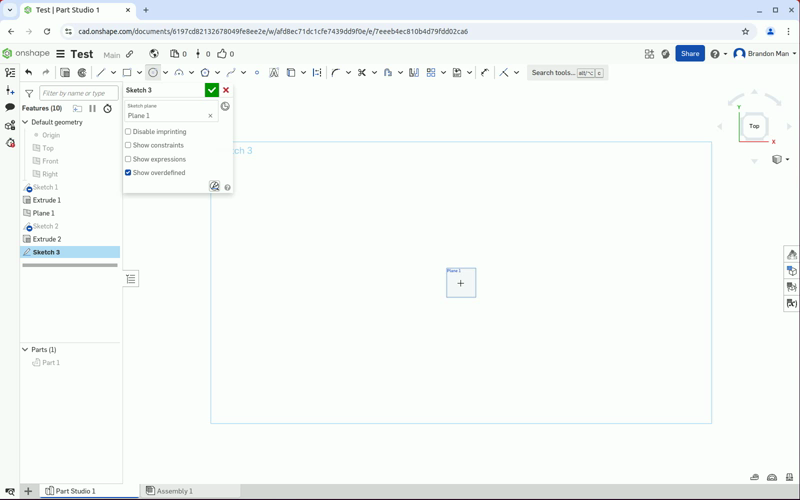
click(460, 282)
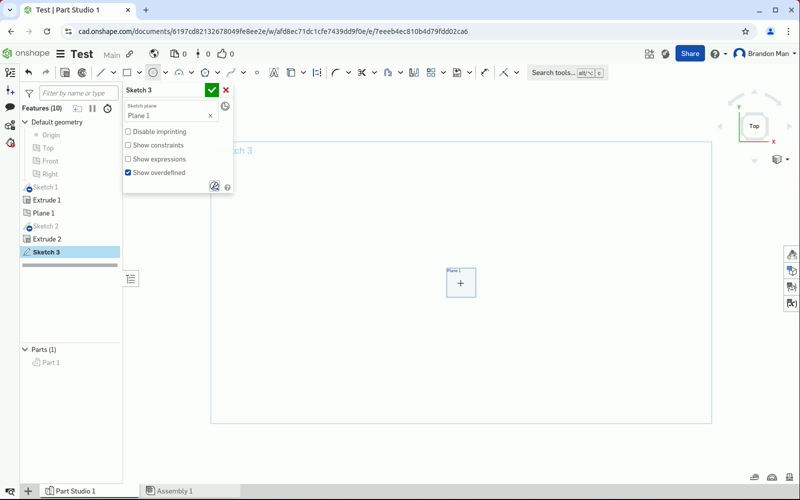
key_up(shift)
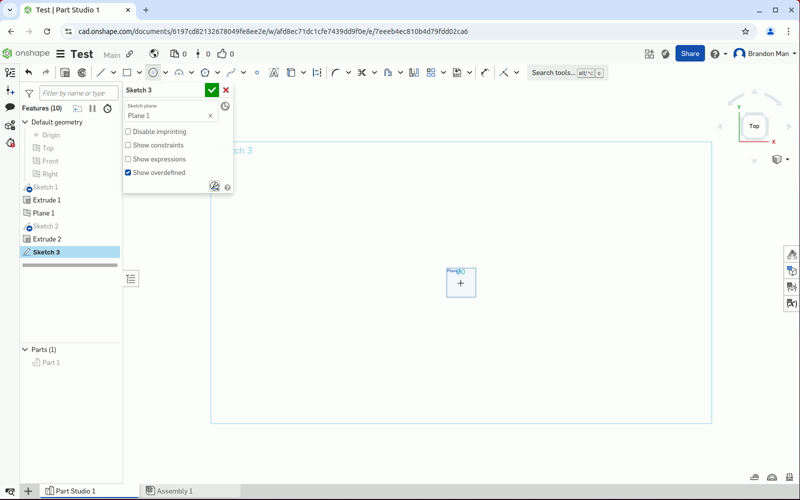
mouse_move(480, 282)
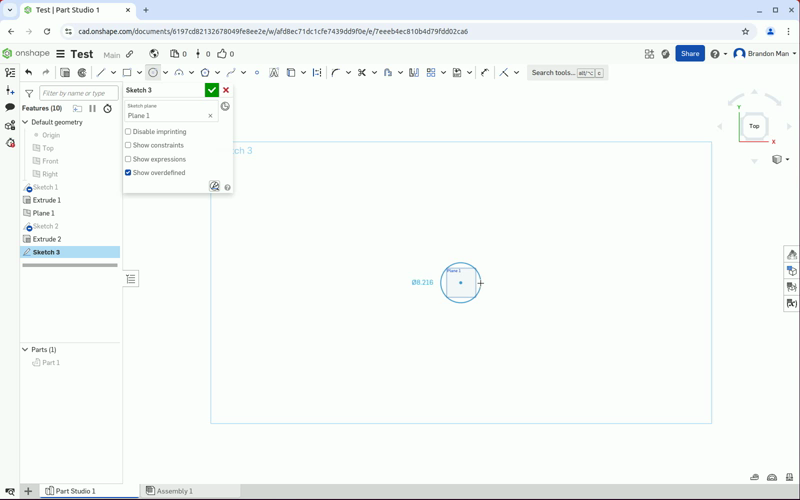
click(480, 282)
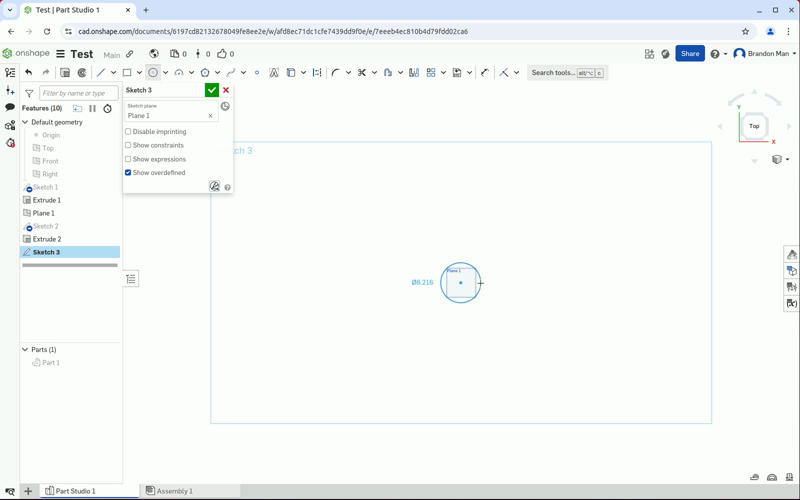
key(esc)
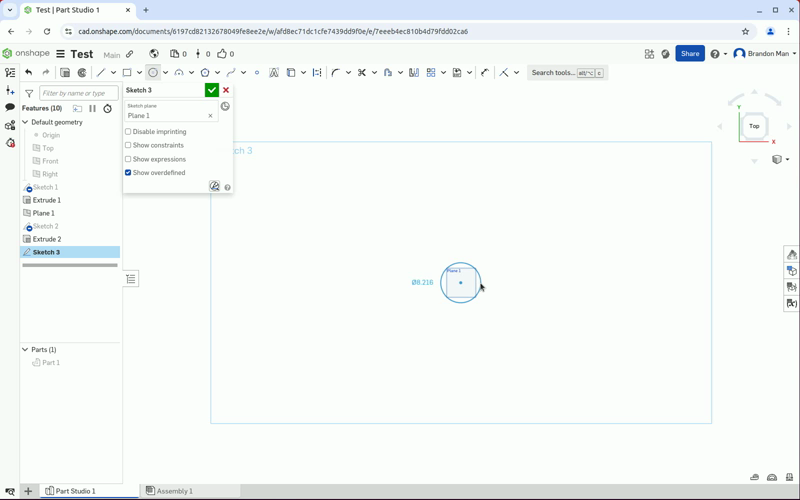
mouse_move(462, 265)
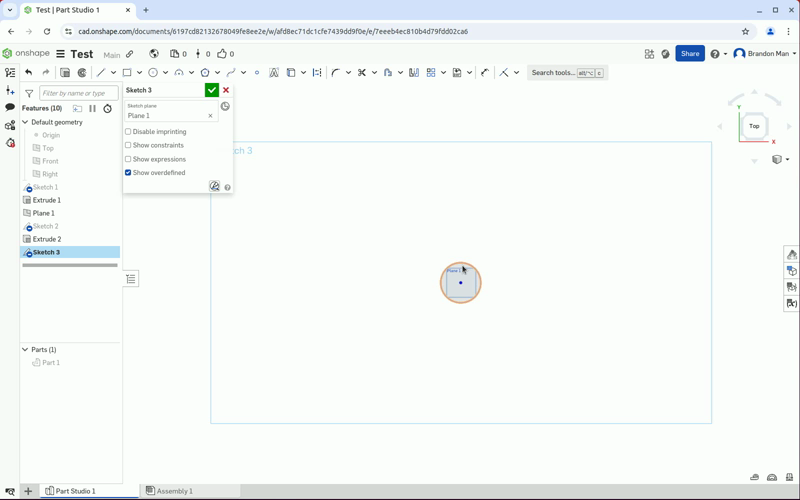
scroll(6)
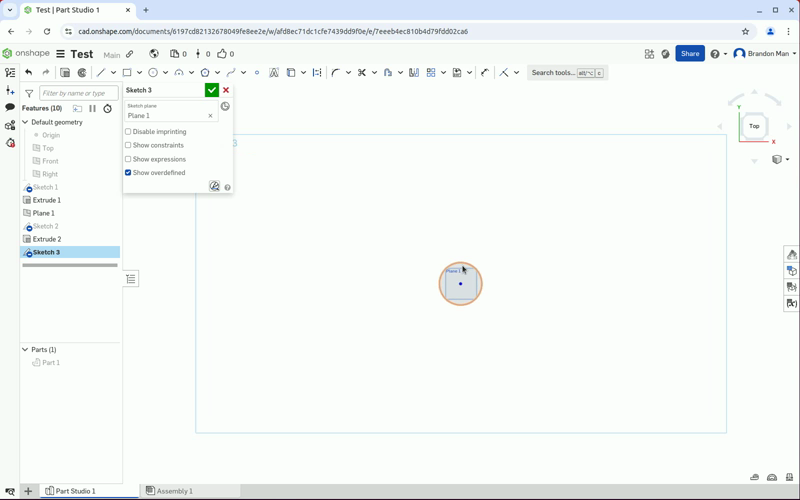
scroll(6)
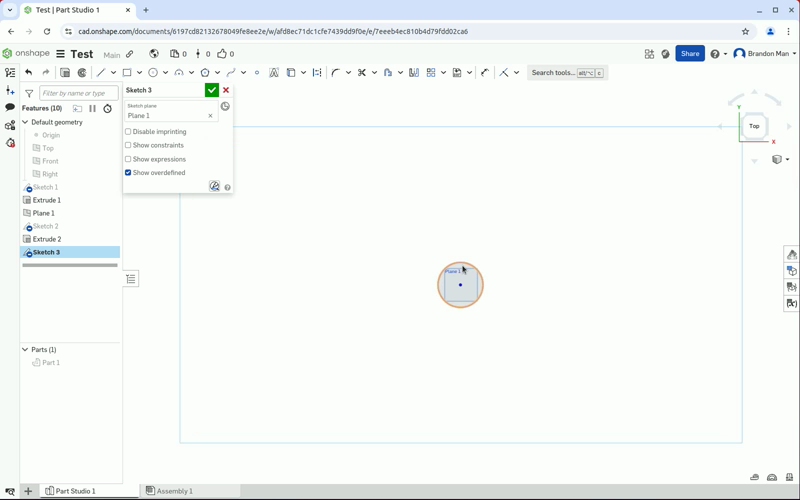
scroll(6)
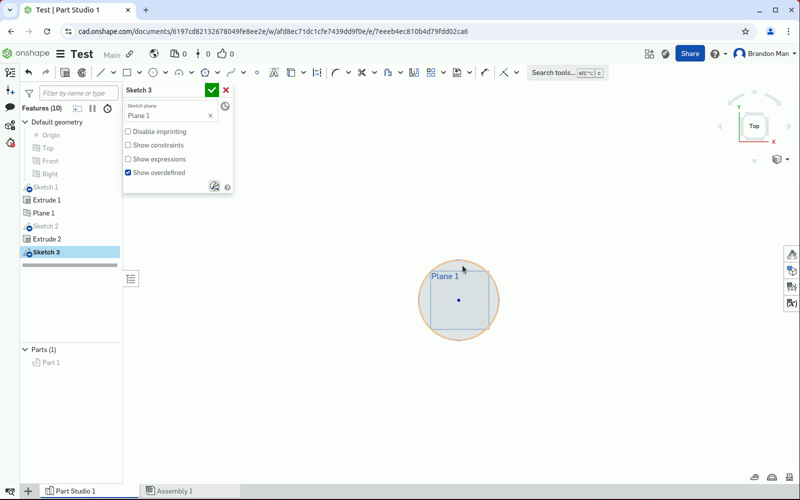
scroll(6)
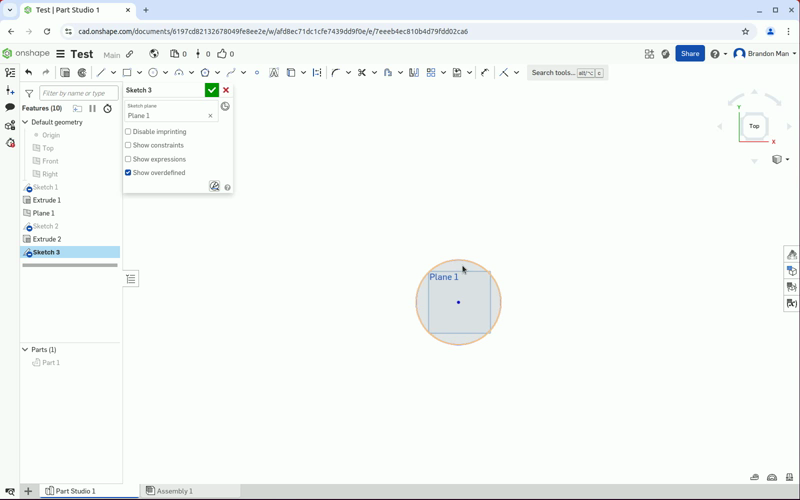
scroll(6)
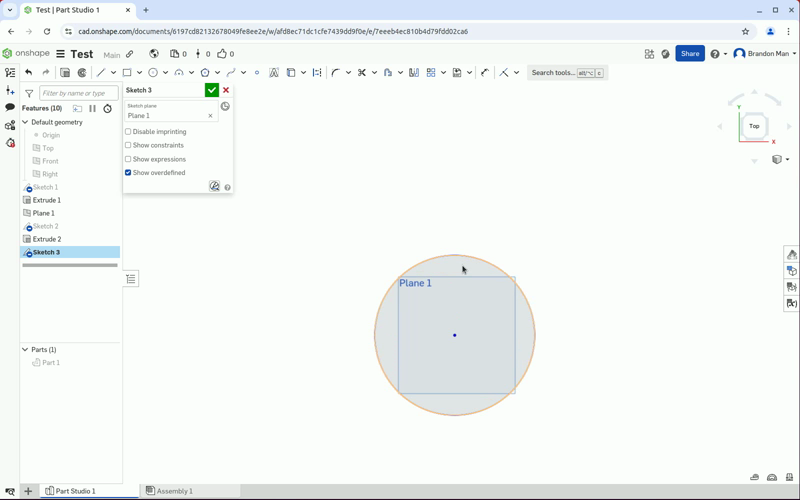
scroll(6)
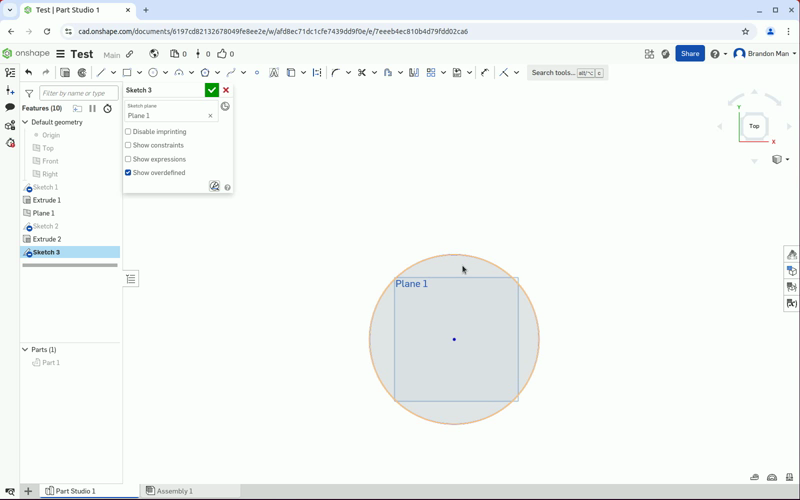
scroll(6)
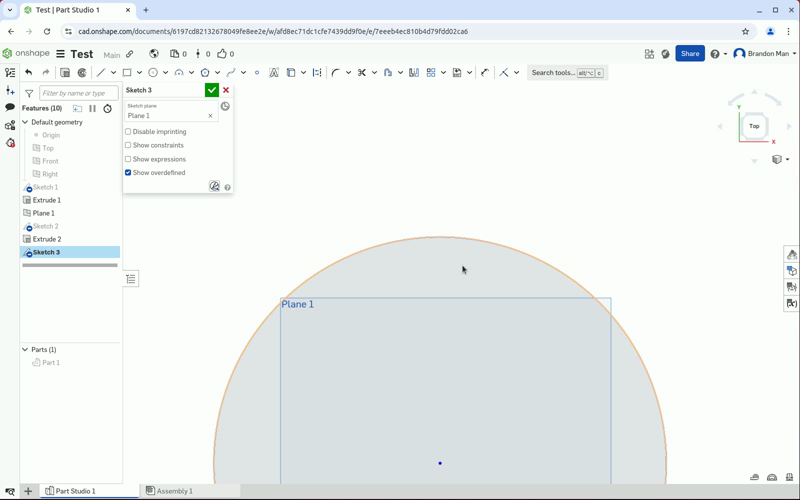
click(462, 265)
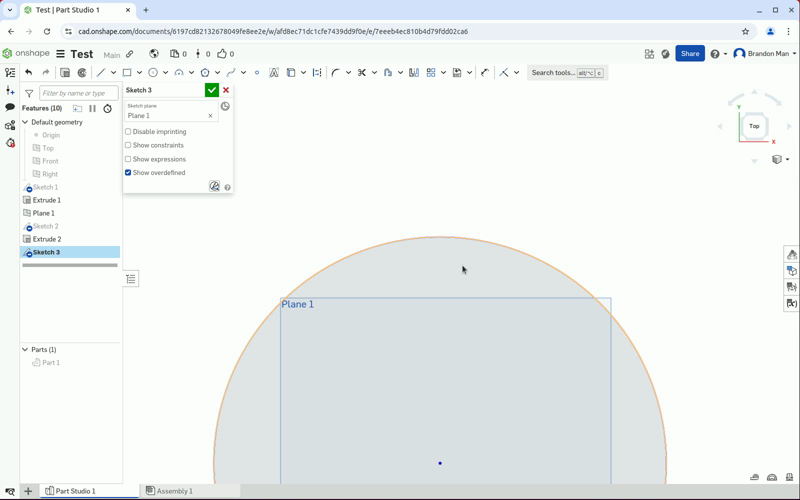
scroll(-6)
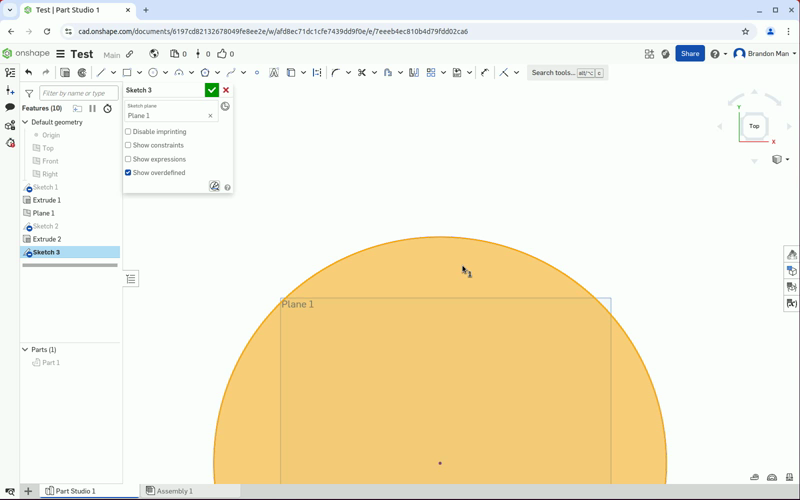
scroll(-6)
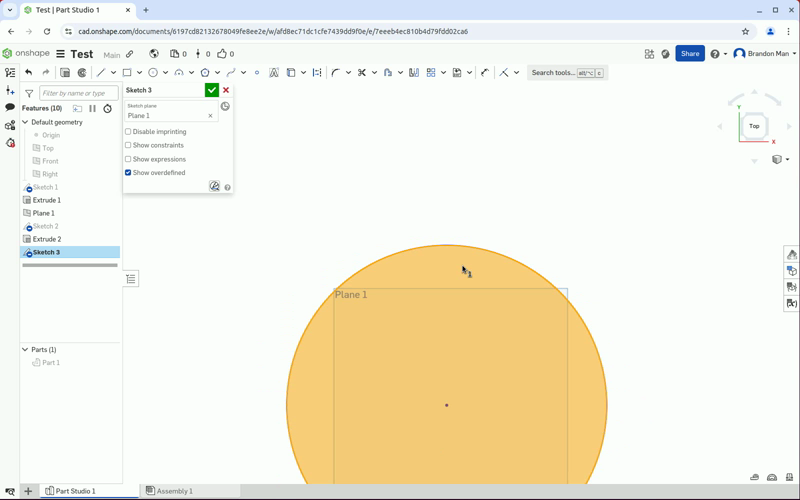
scroll(-6)
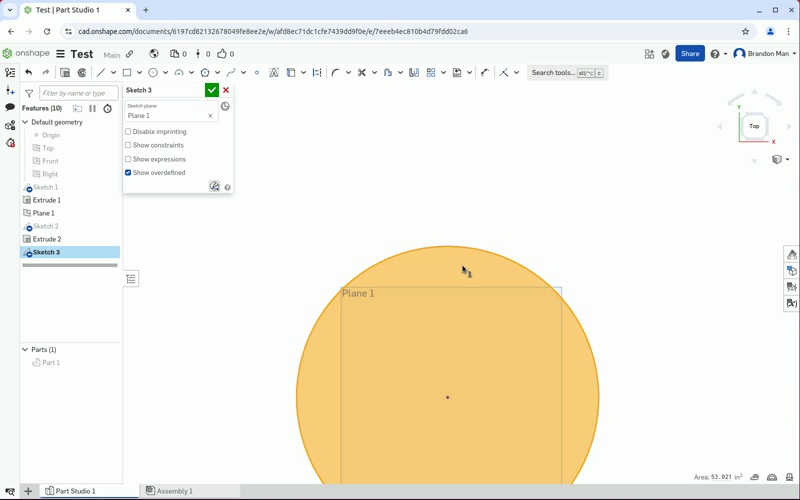
scroll(-6)
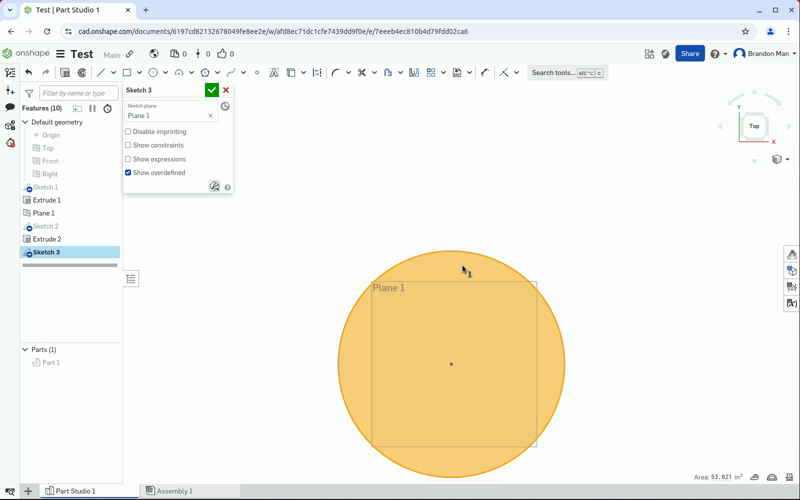
scroll(-6)
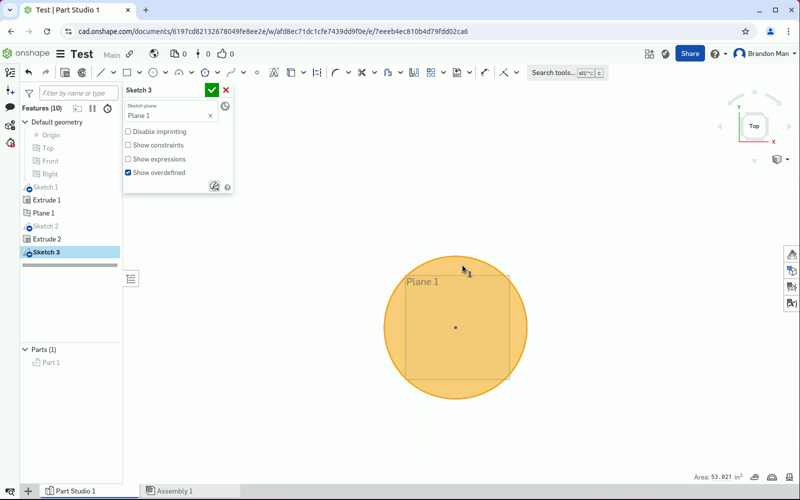
scroll(-6)
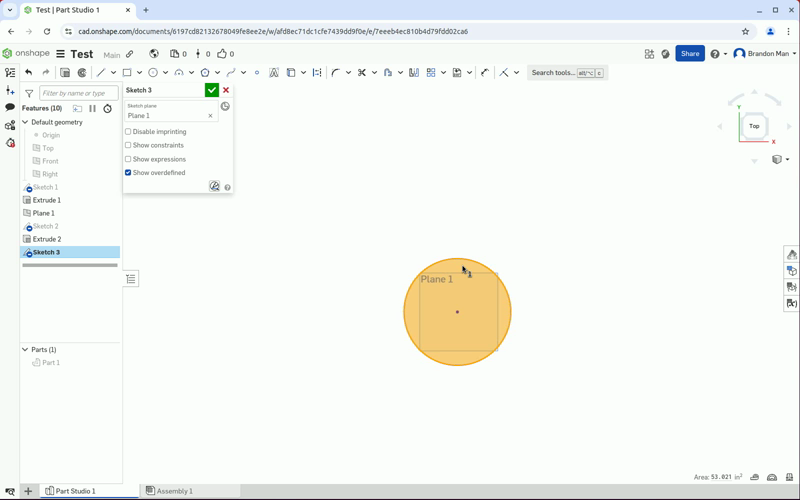
scroll(-6)
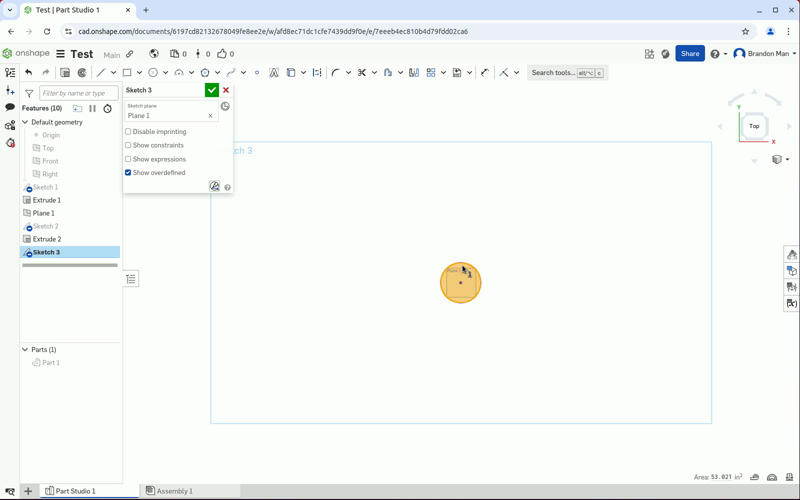
mouse_move(73, 352)
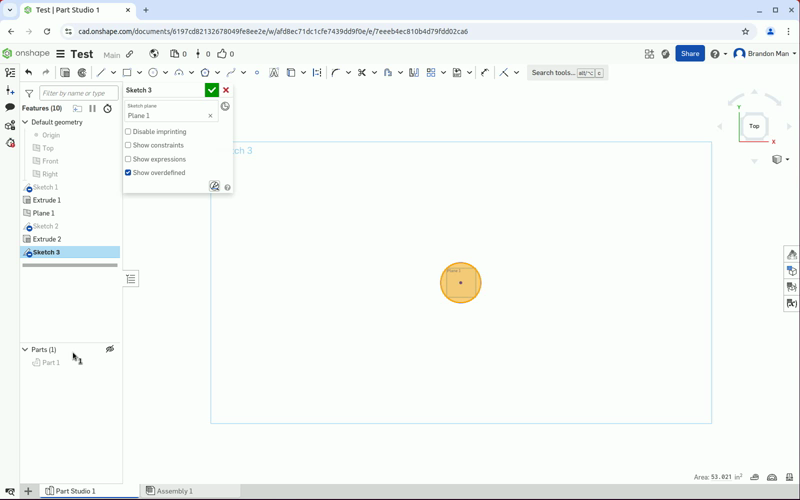
key(shift+y)
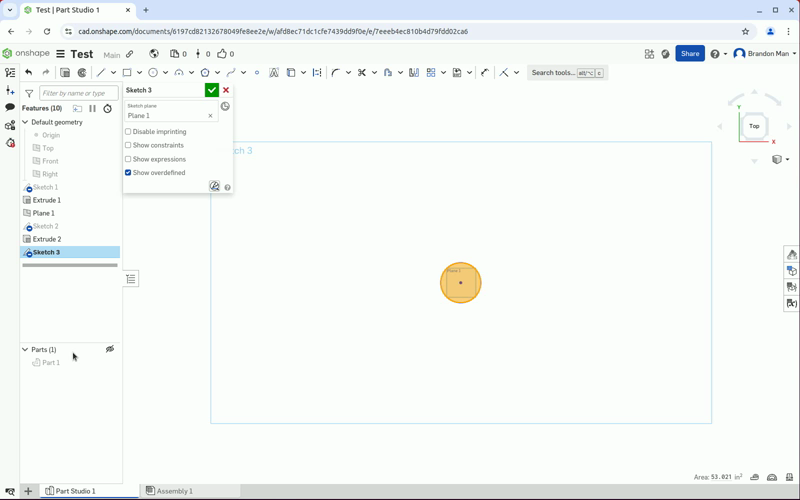
key(shift+e)
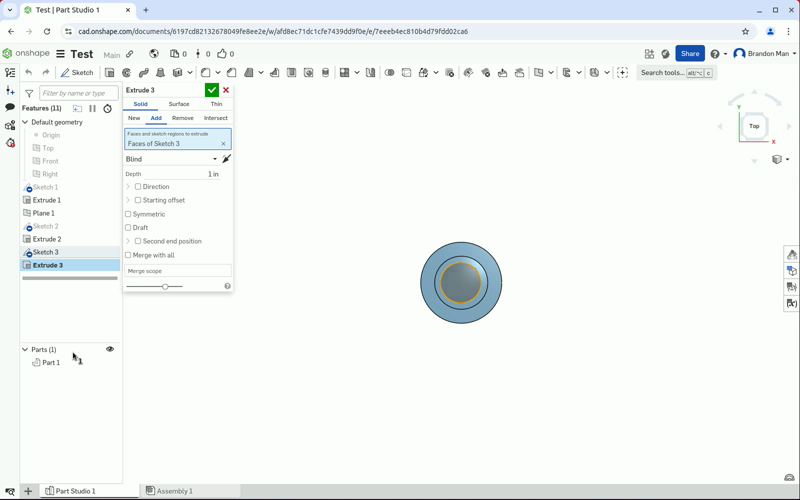
mouse_move(143, 106)
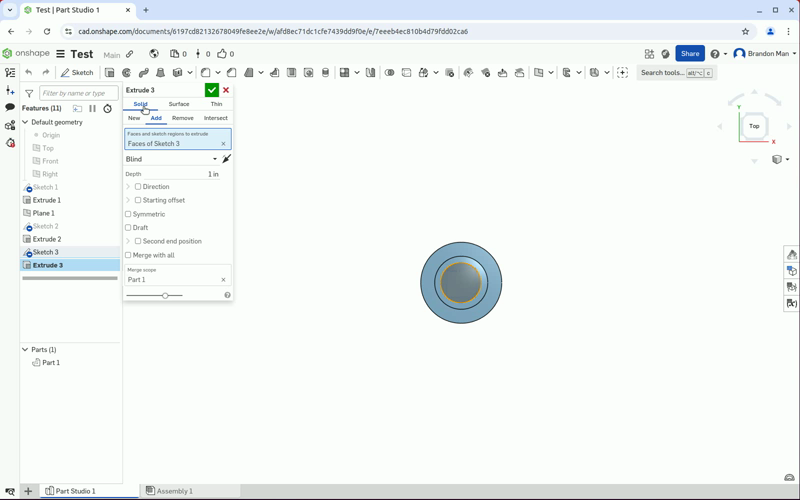
click(143, 106)
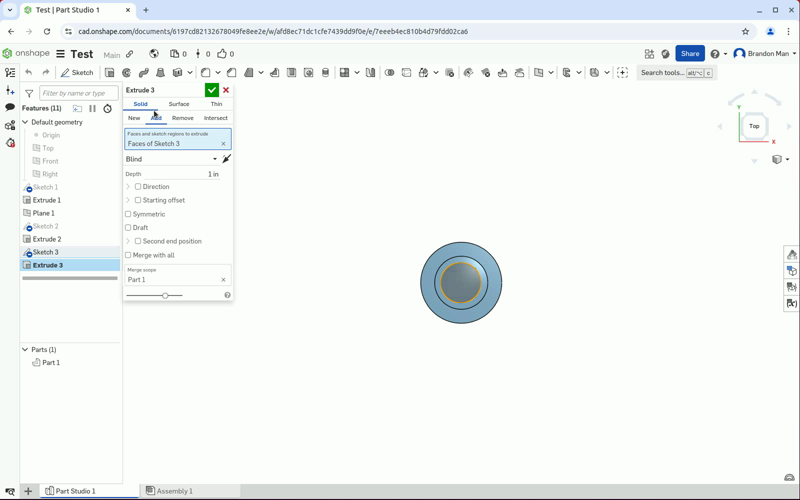
mouse_move(186, 120)
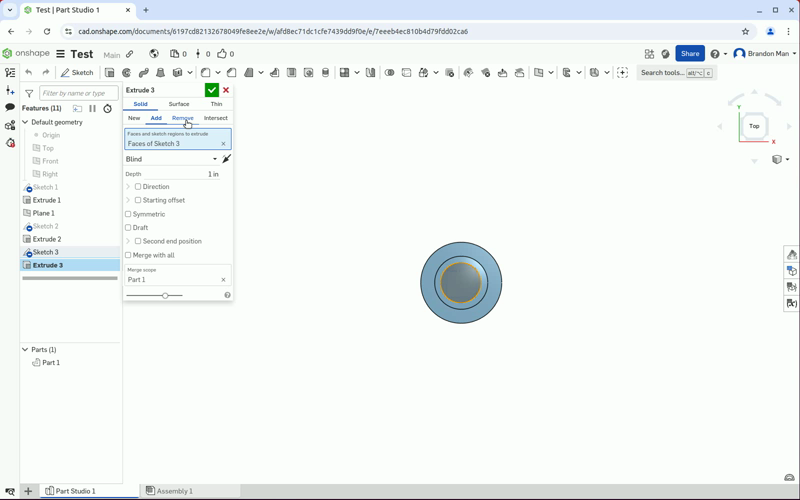
click(186, 120)
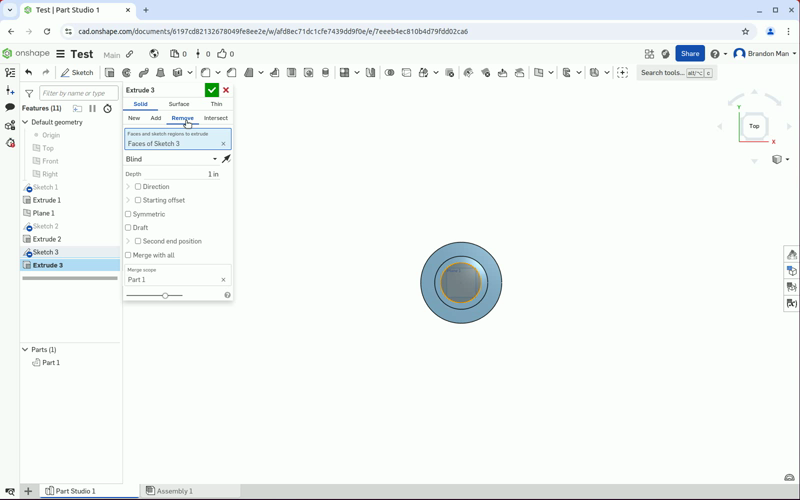
key(tab, 4)
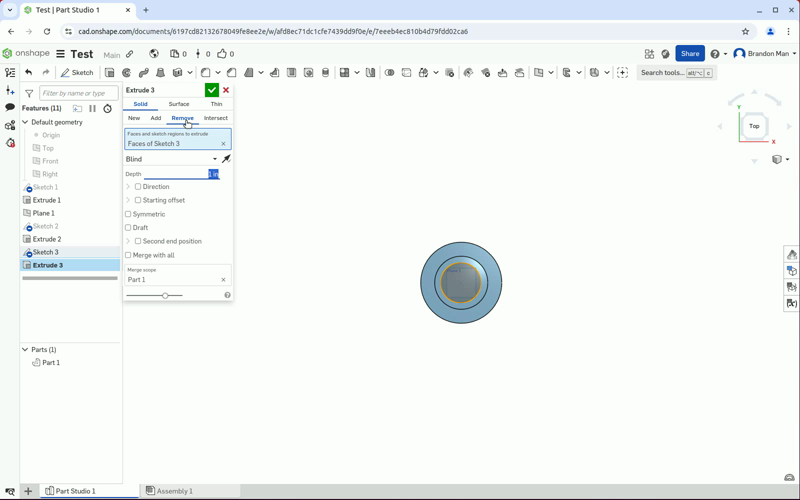
text(23.108)
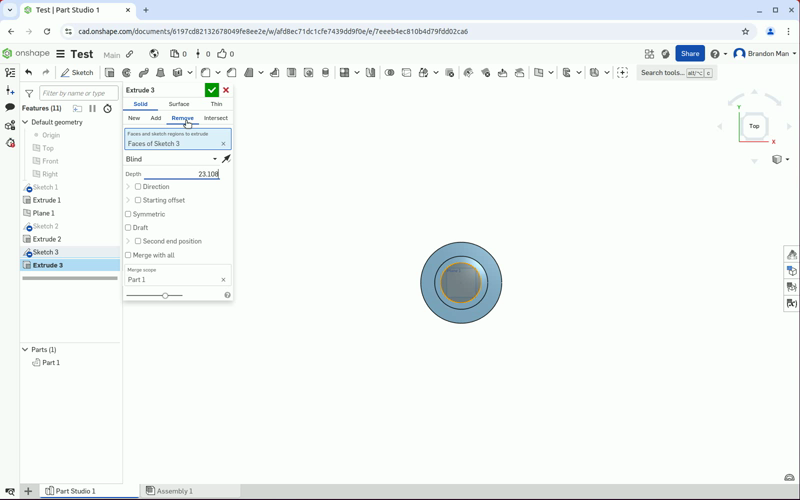
key(tab, 6)
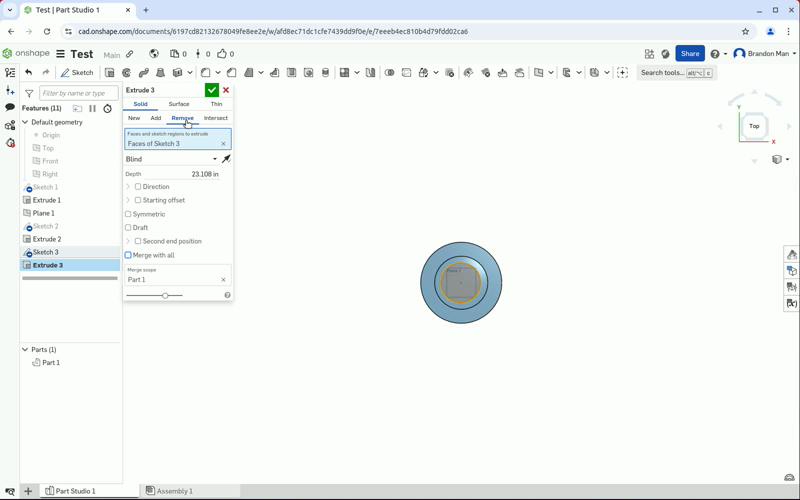
key(space)
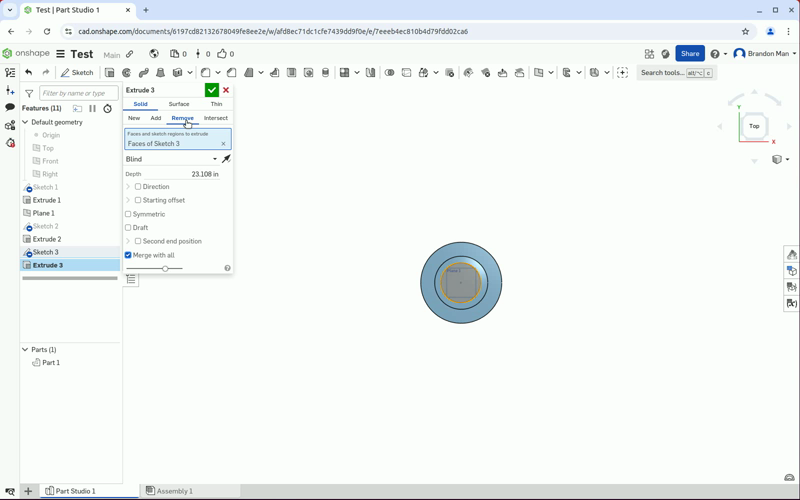
key(enter)
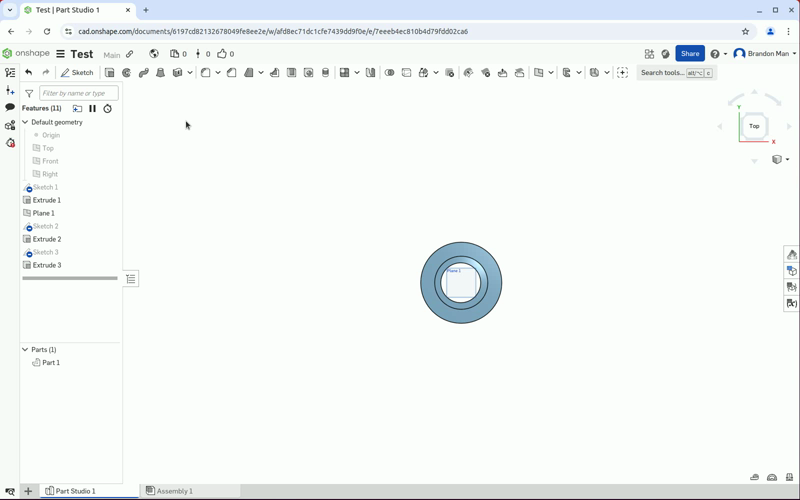
key(shift+h)
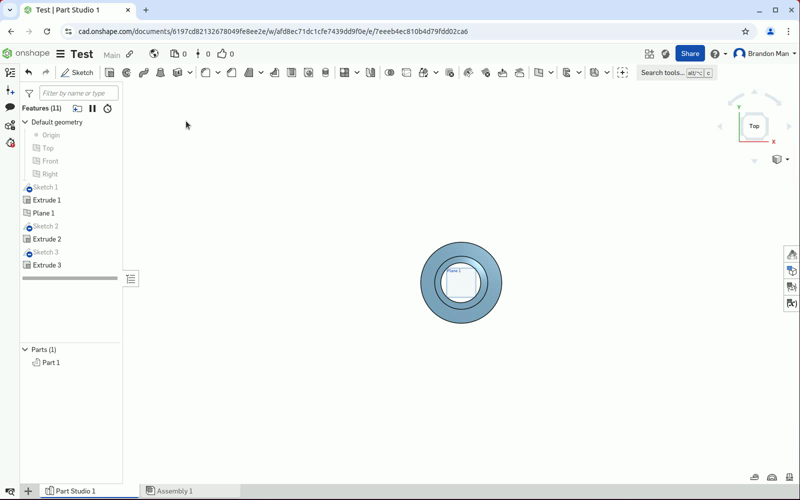
key(shift+h)
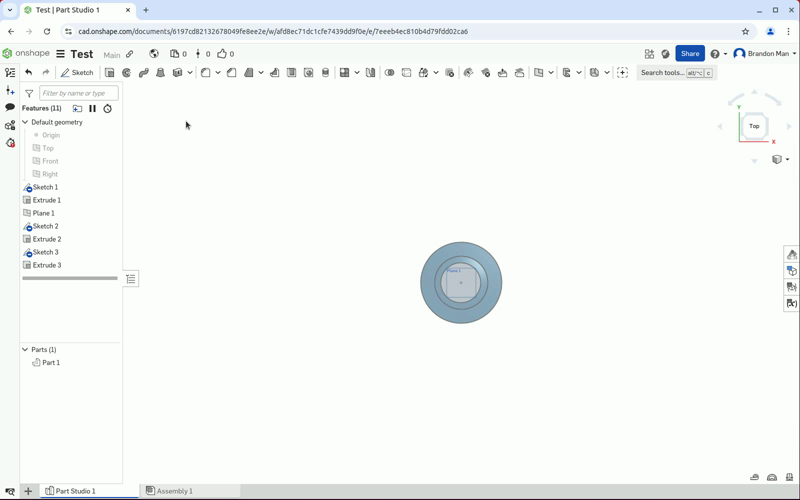
key(shift+7)
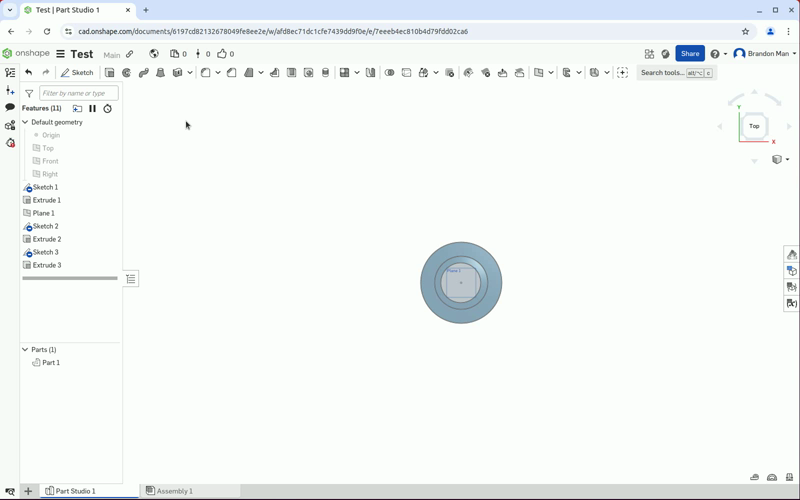
key(up, 3)
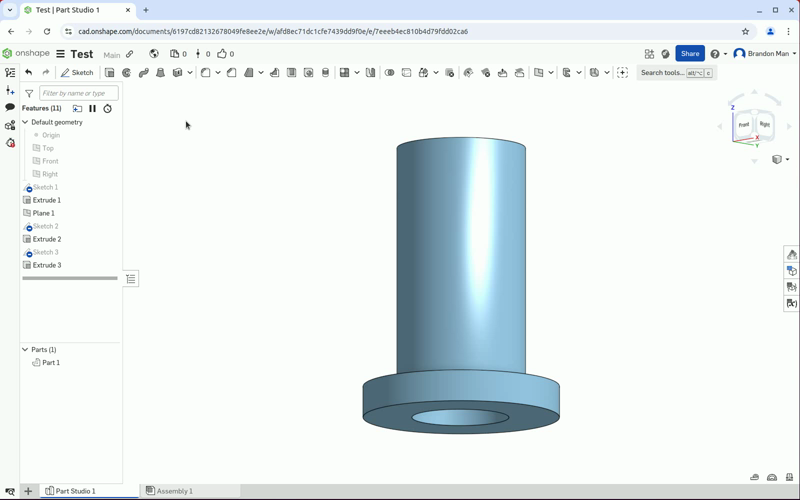
key(left, 3)
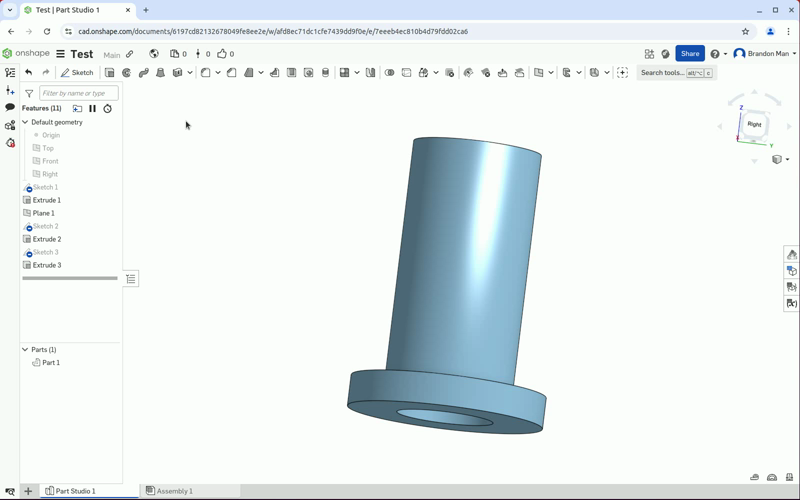
key(right, 3)
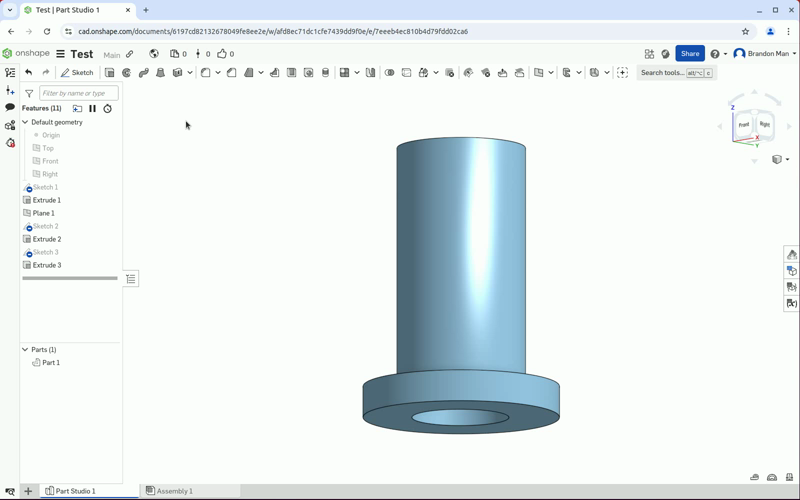
key(down, 3)
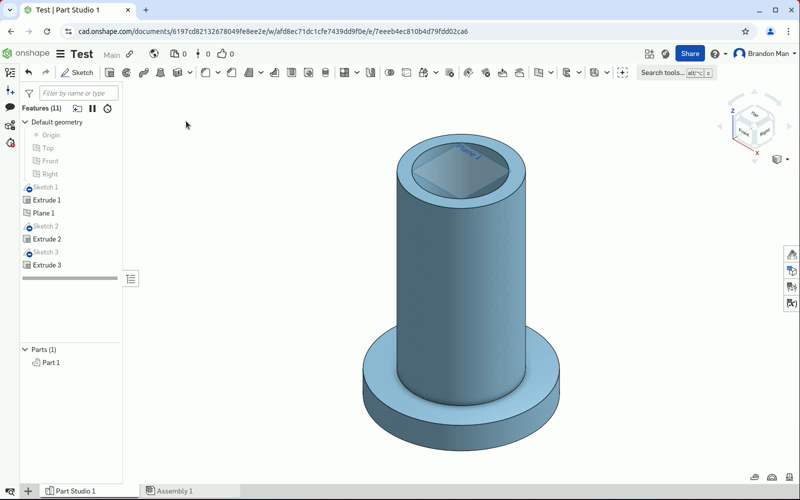
mouse_move(73, 189)
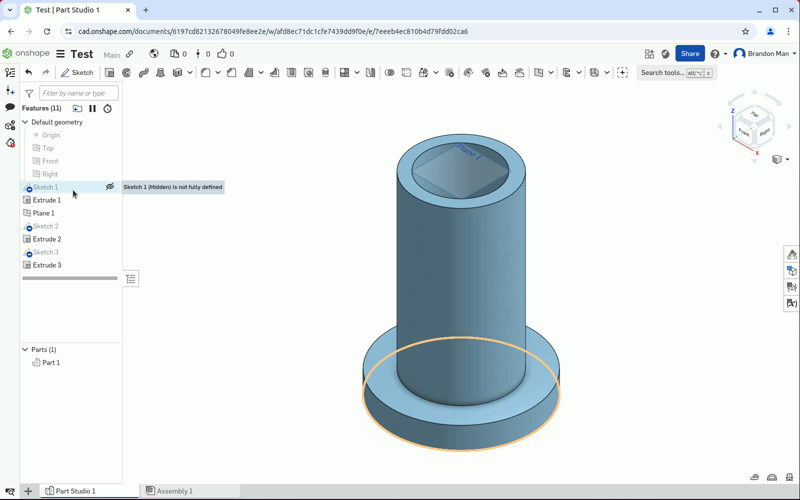
click(73, 189)